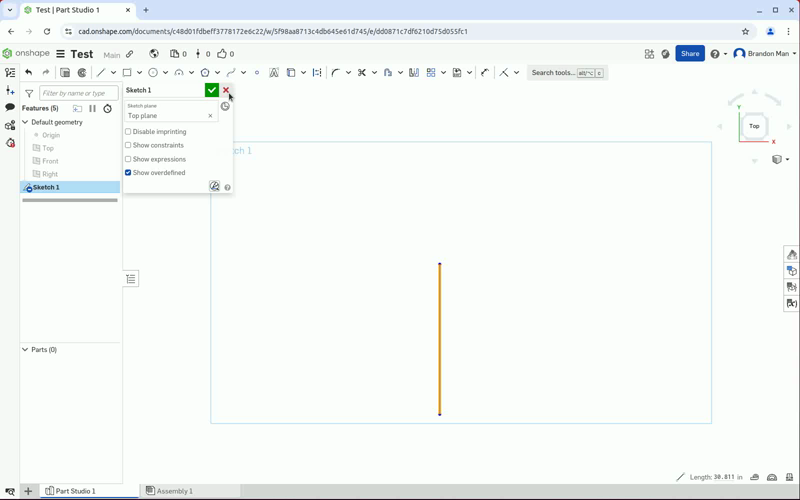
key(shift+h)
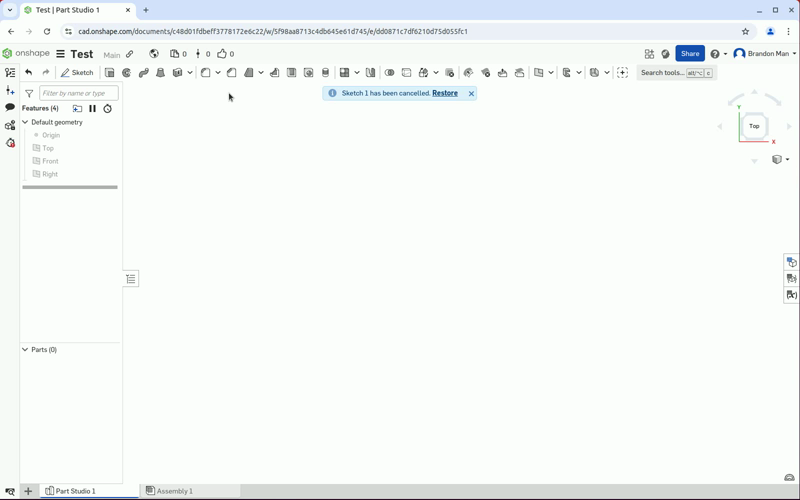
mouse_move(73, 352)
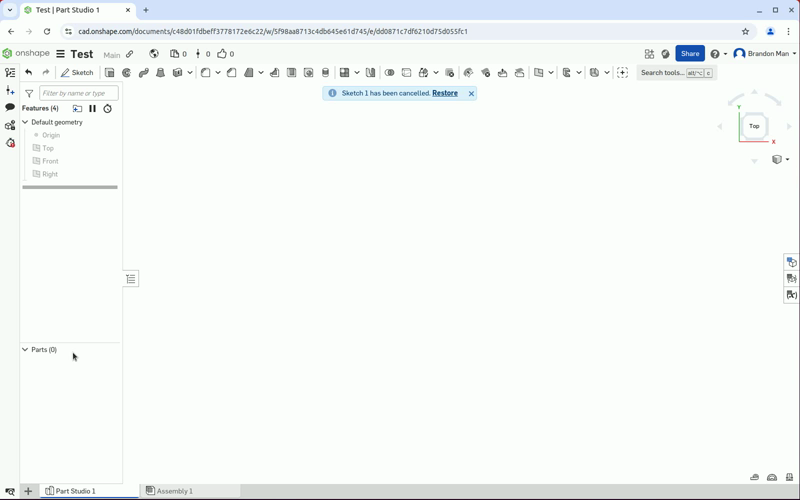
key(y)
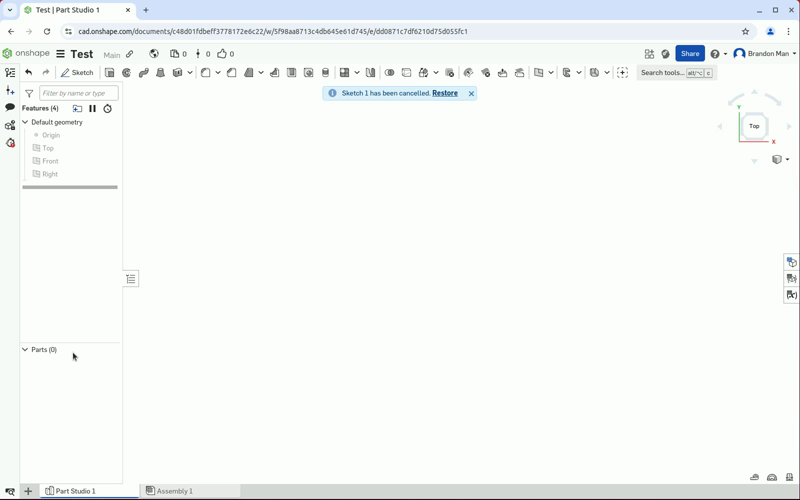
key(shift+p)
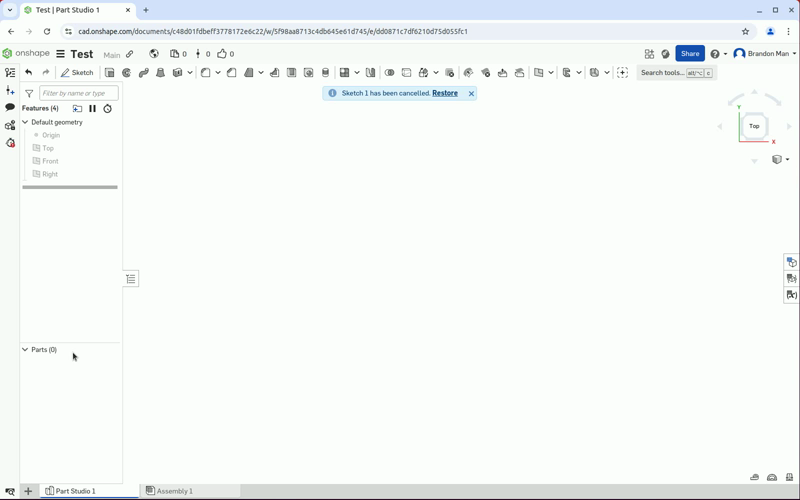
key(space)
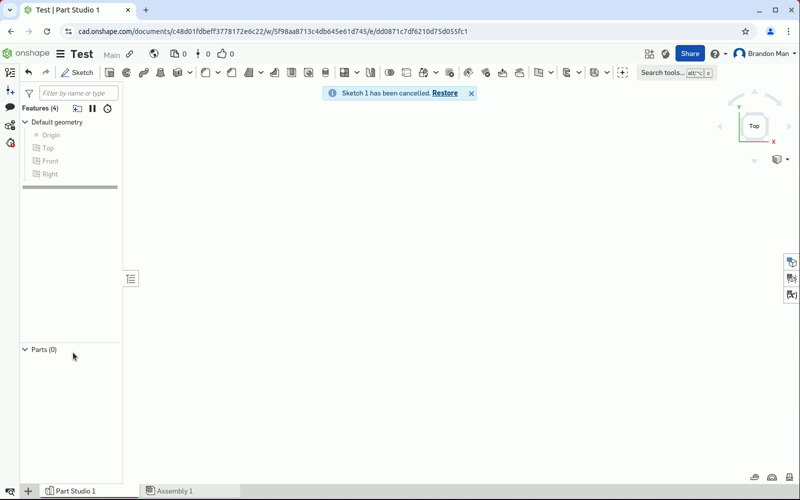
key_down(shift)
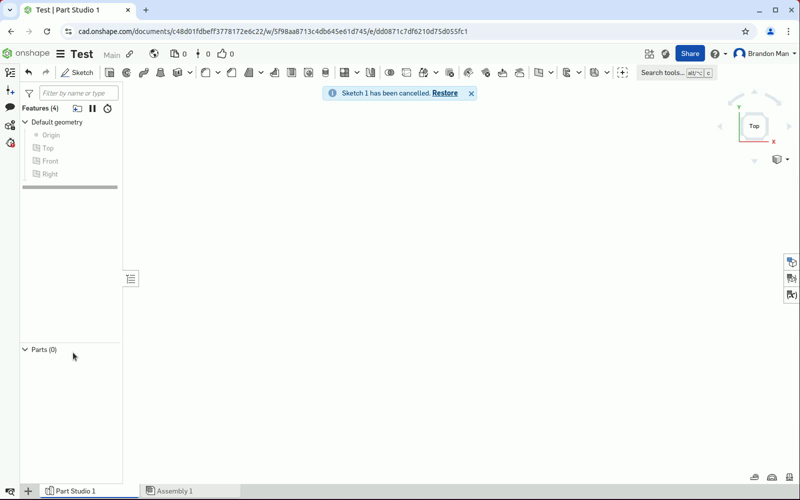
key(up)
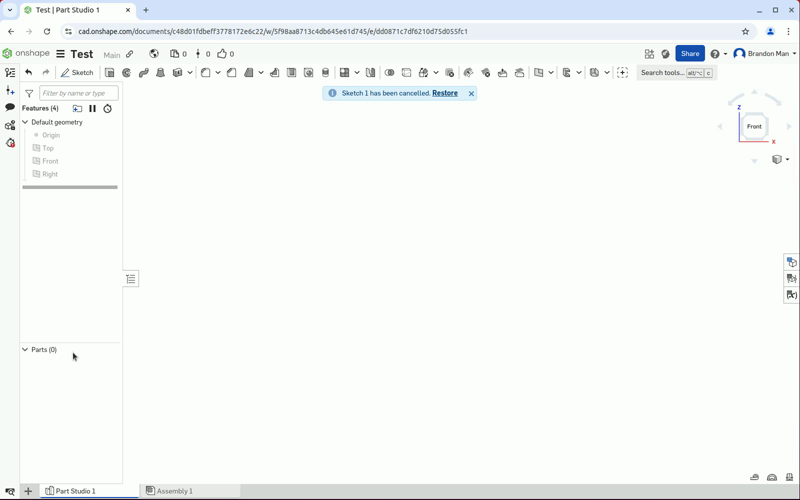
key_up(shift)
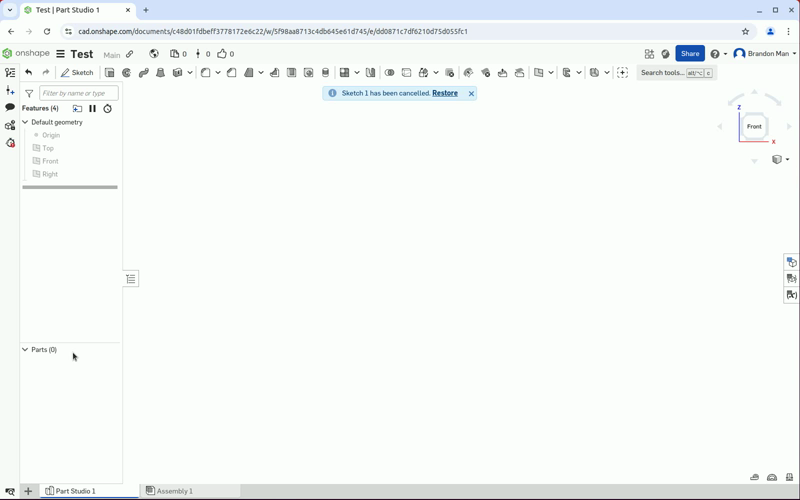
key(space)
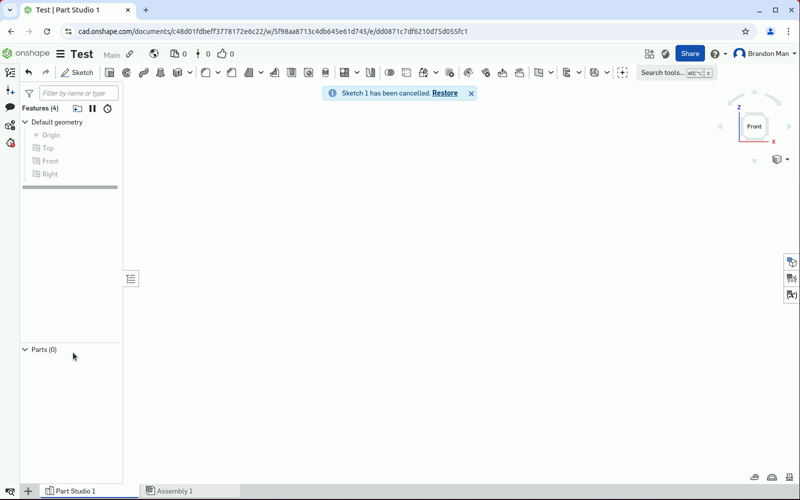
key_down(shift)
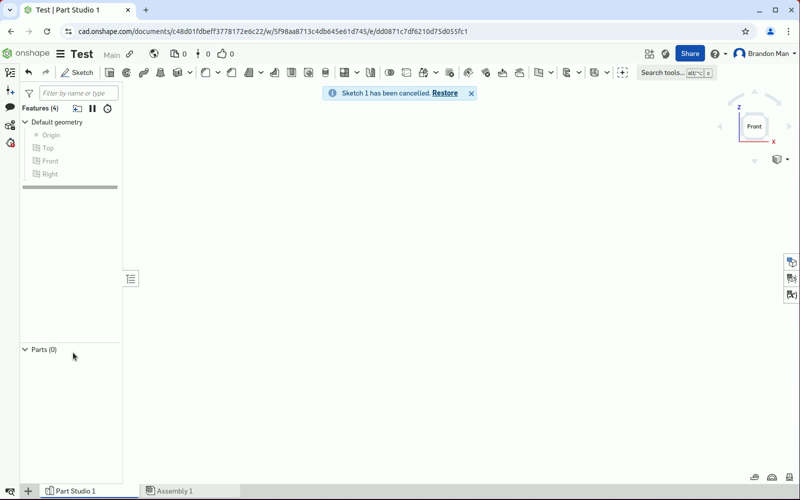
key(left)
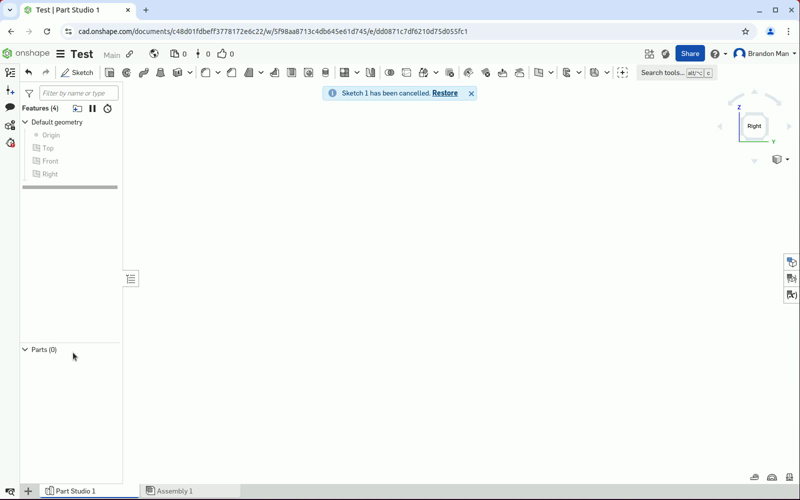
key_up(shift)
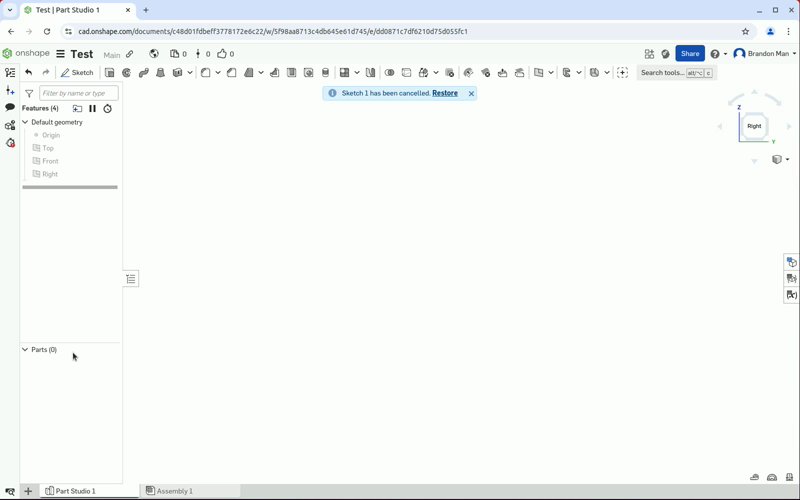
mouse_move(73, 352)
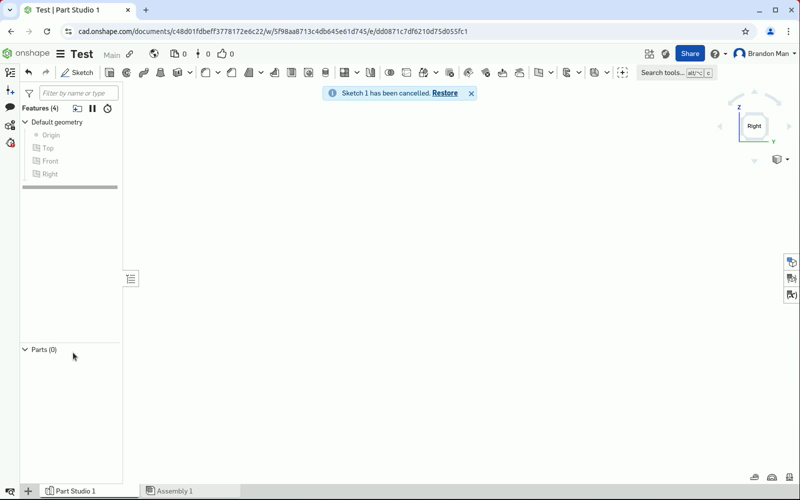
key(shift+y)
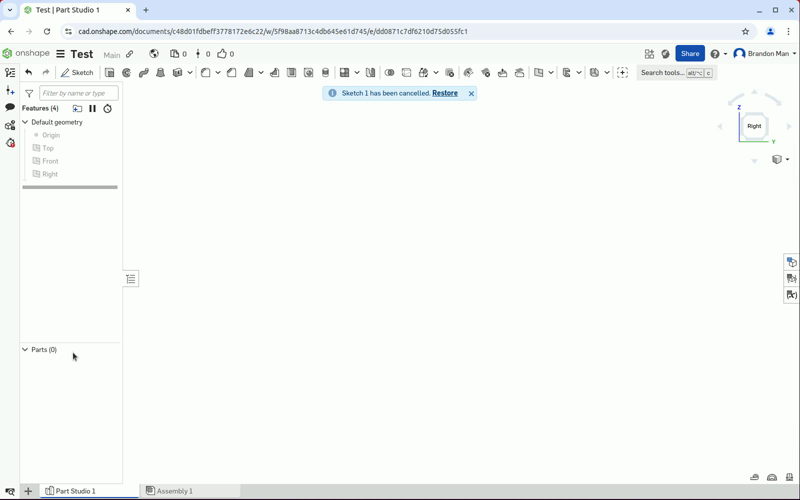
key(shift+s)
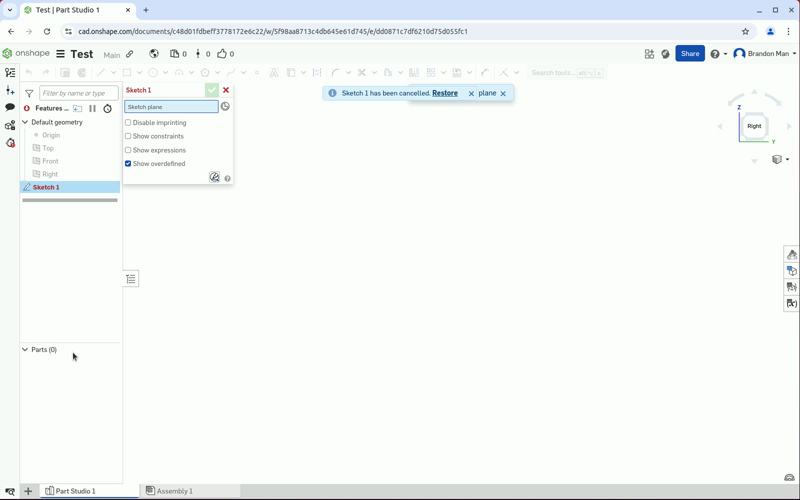
mouse_move(73, 176)
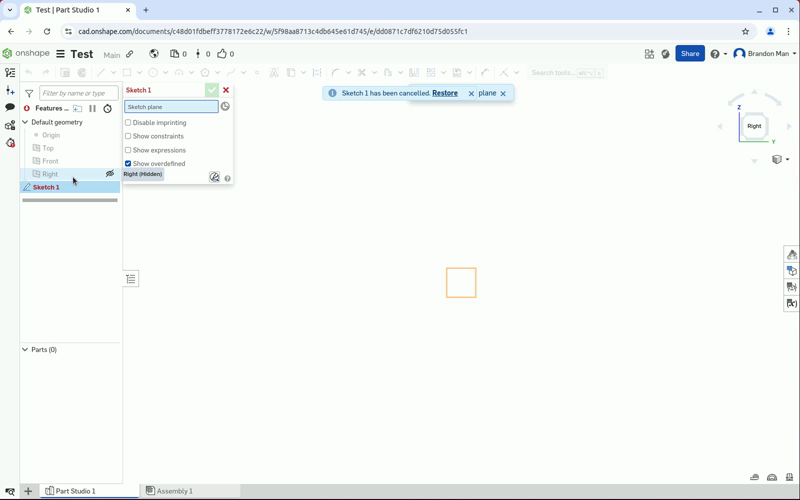
click(73, 176)
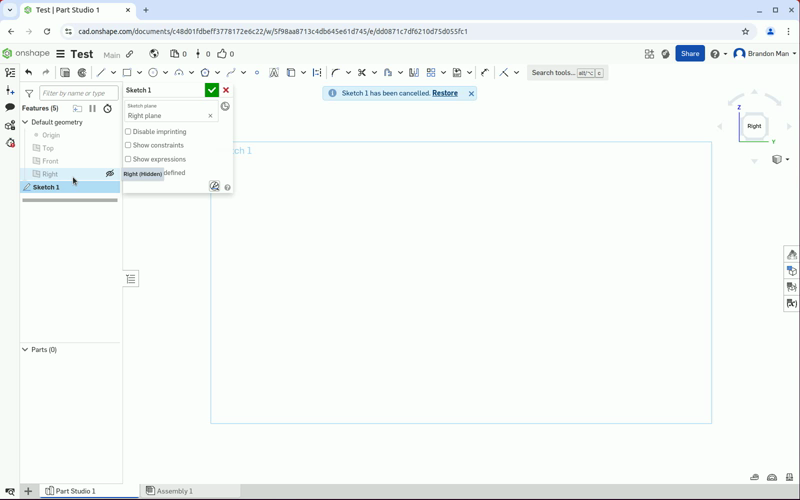
mouse_move(73, 352)
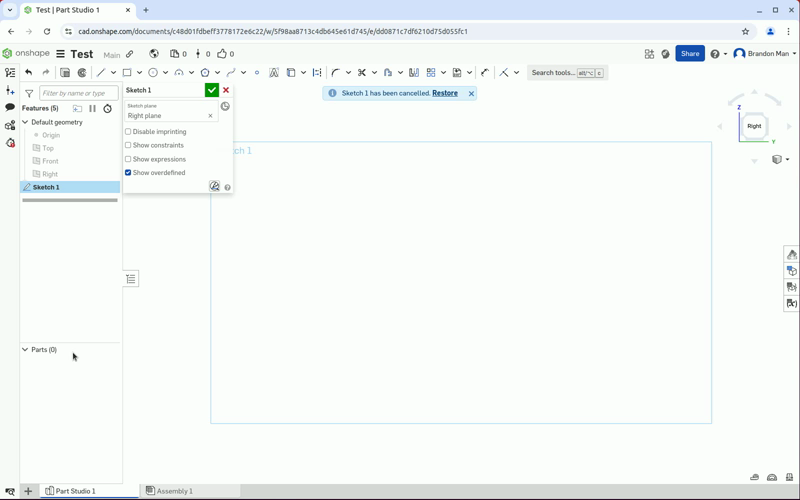
key(y)
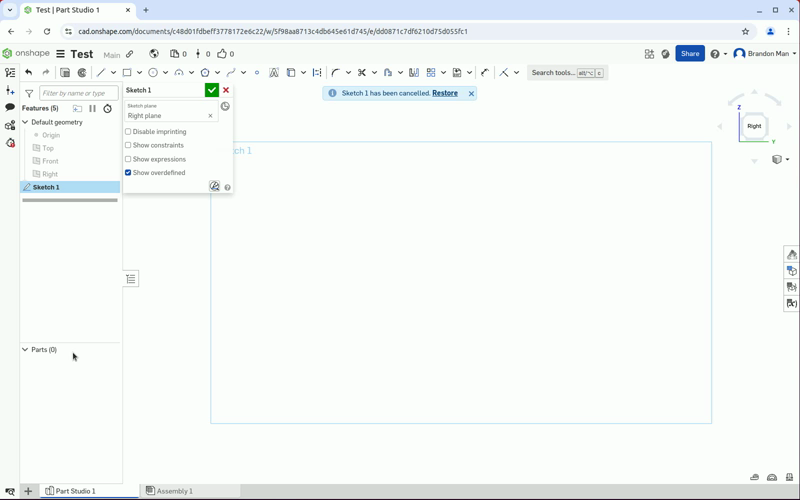
key(c)
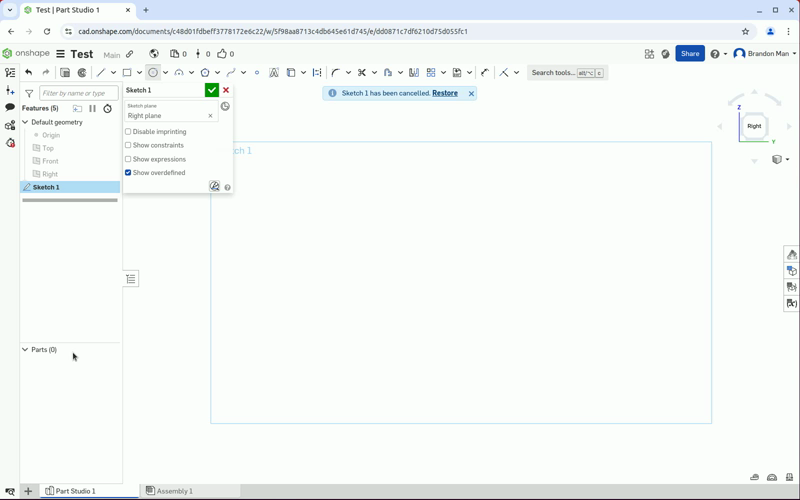
key_down(shift)
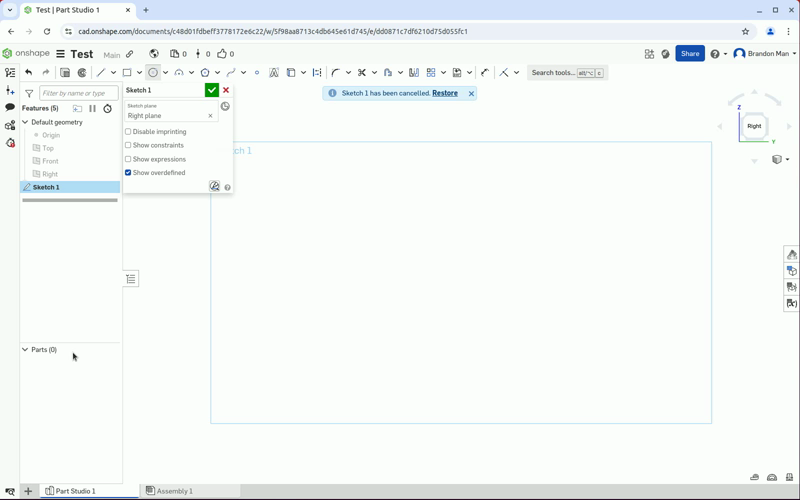
mouse_move(461, 282)
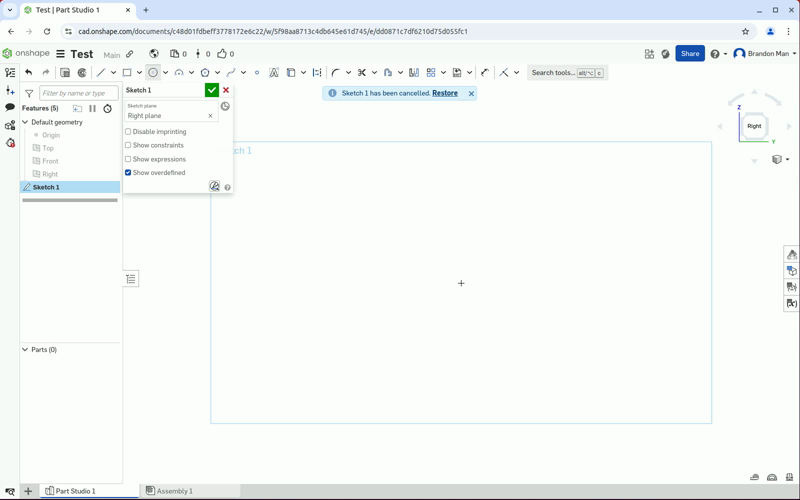
click(461, 282)
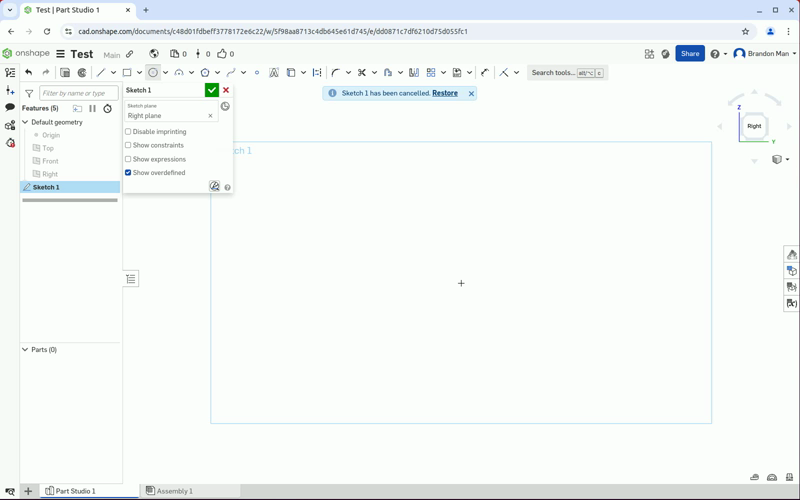
key_up(shift)
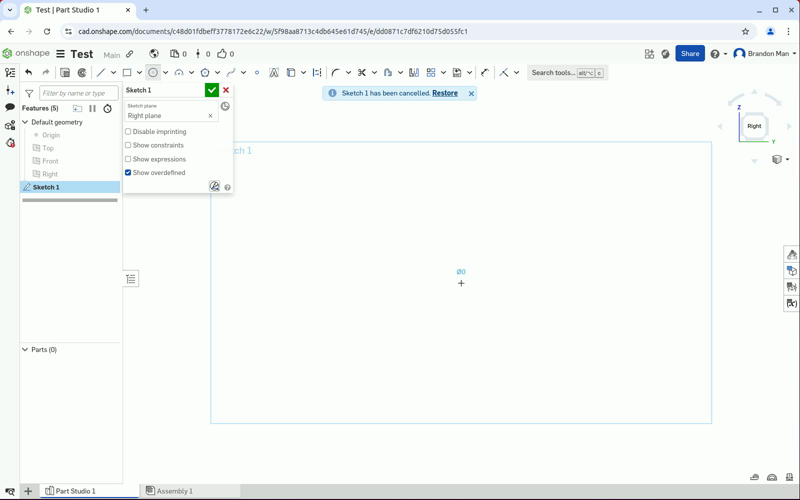
mouse_move(490, 282)
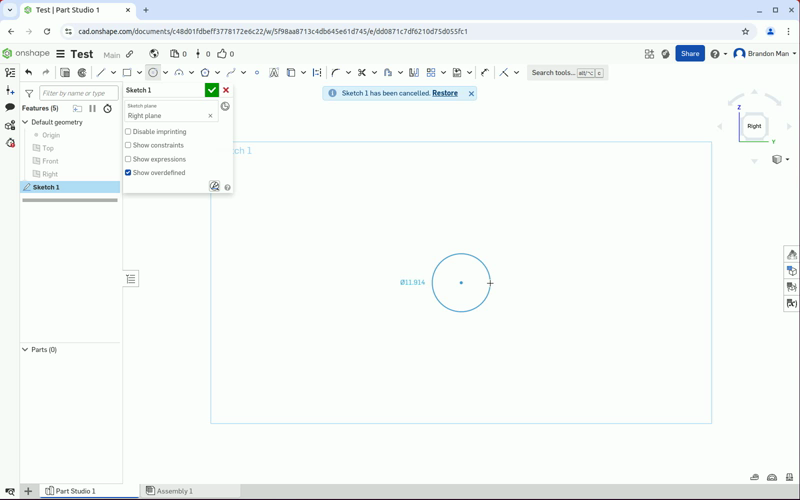
click(490, 282)
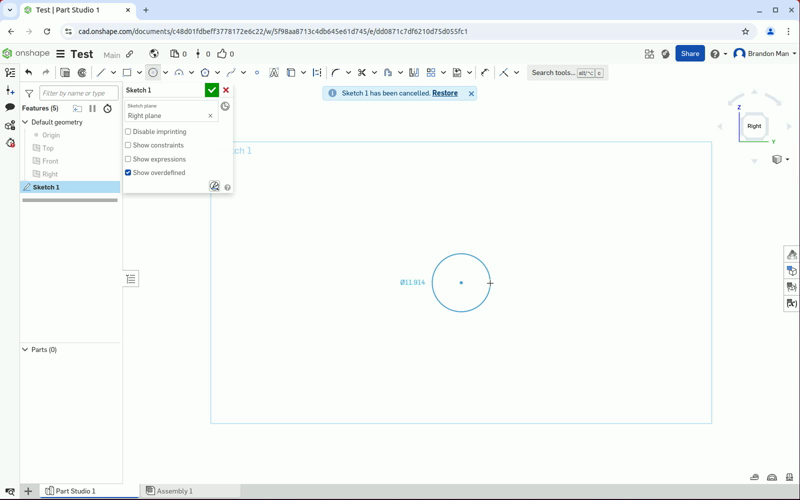
key(esc)
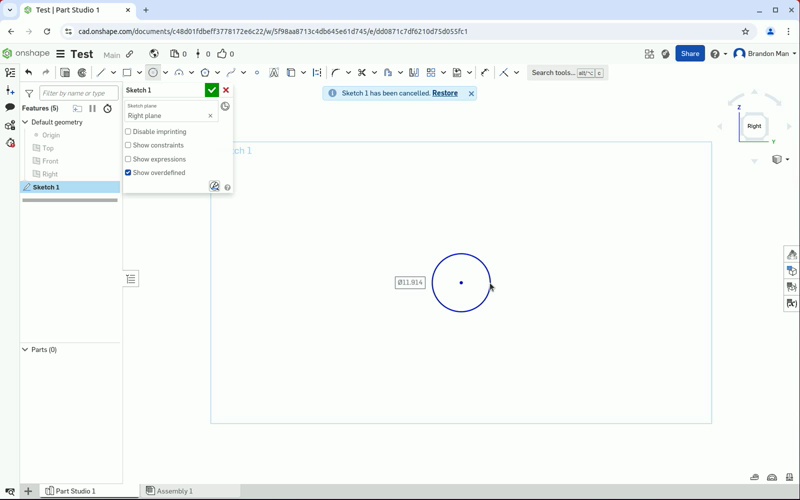
key(c)
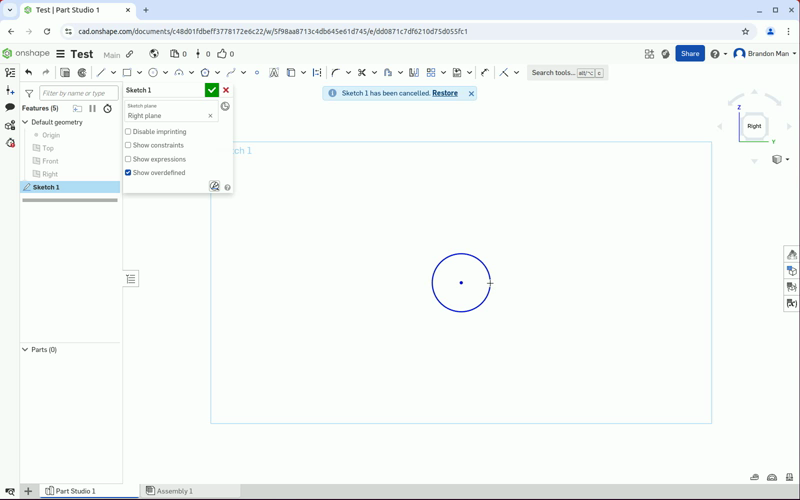
key_down(shift)
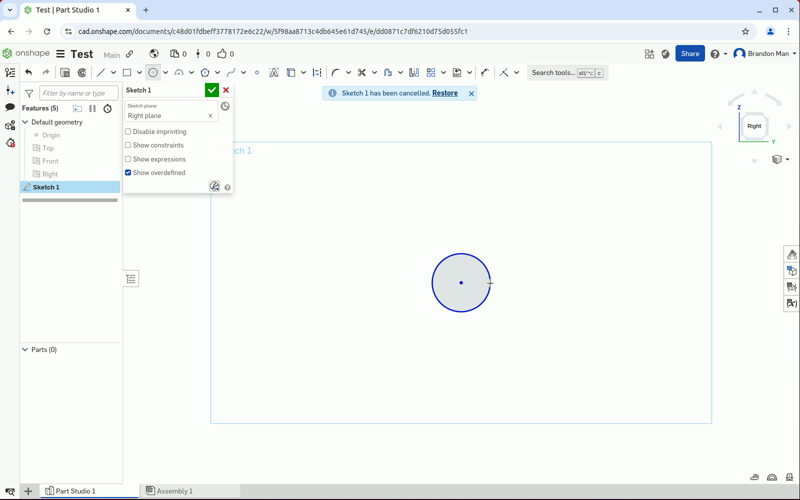
mouse_move(461, 282)
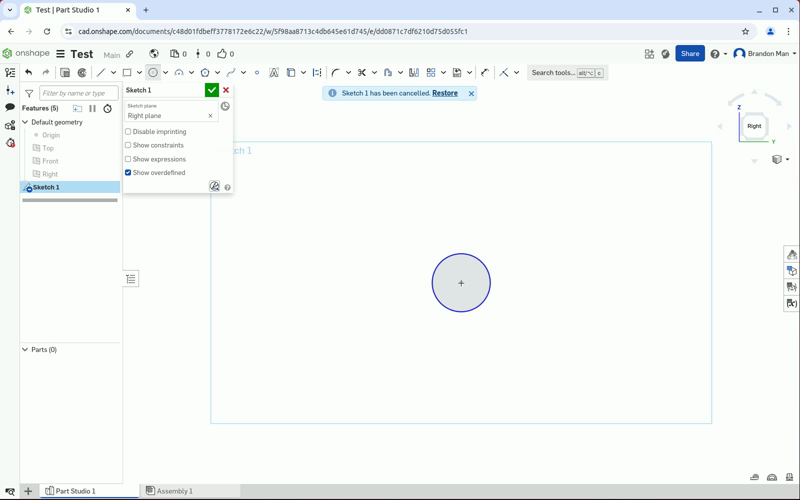
click(461, 282)
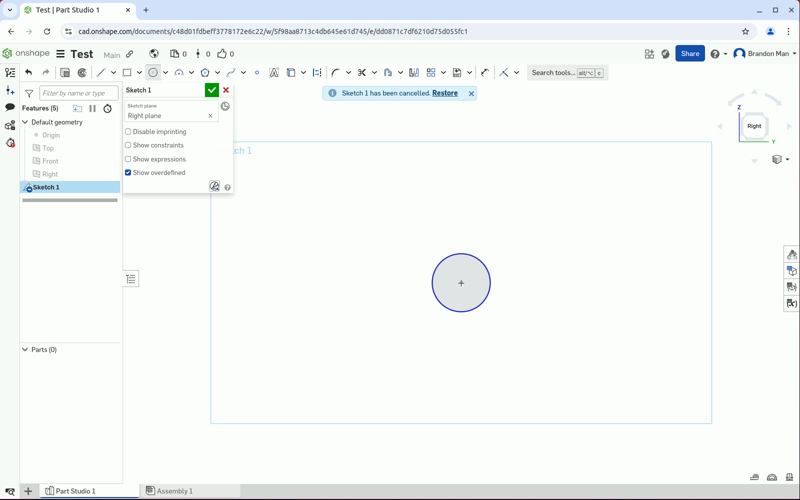
key_up(shift)
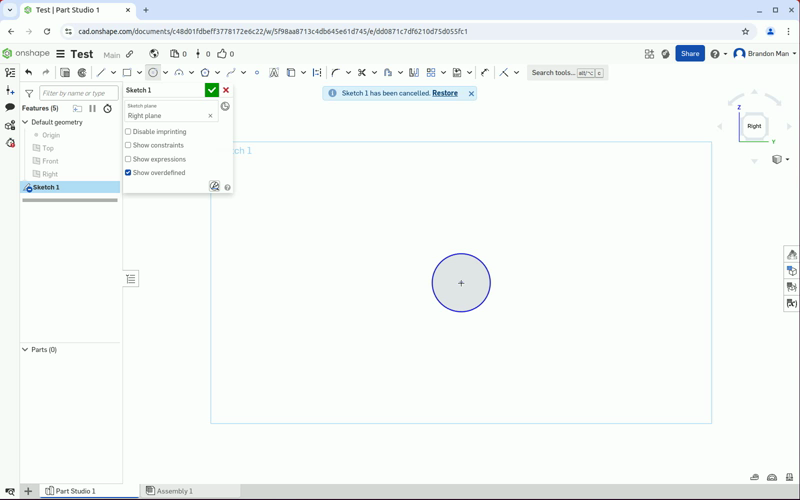
mouse_move(477, 282)
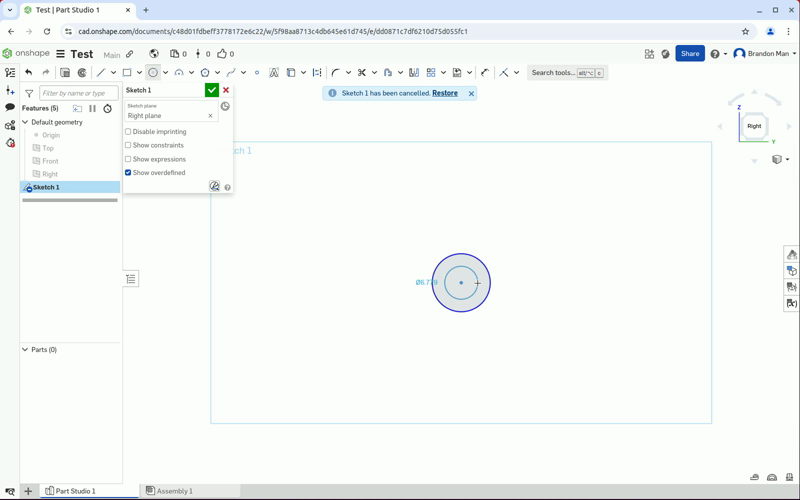
click(477, 282)
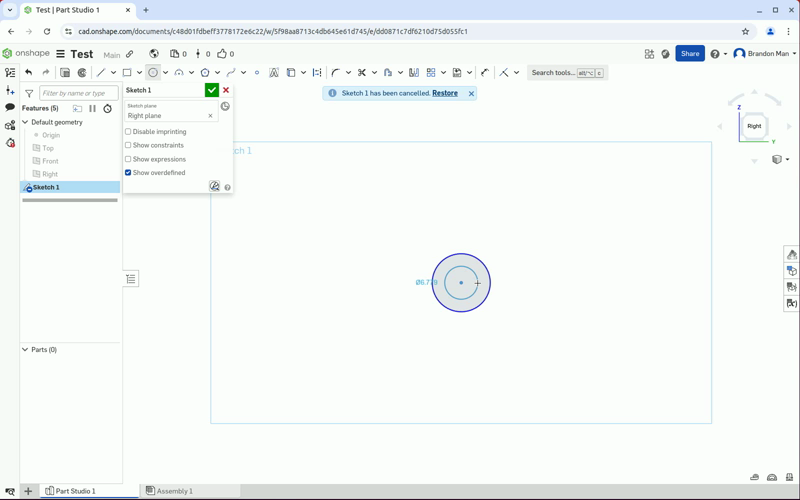
key(esc)
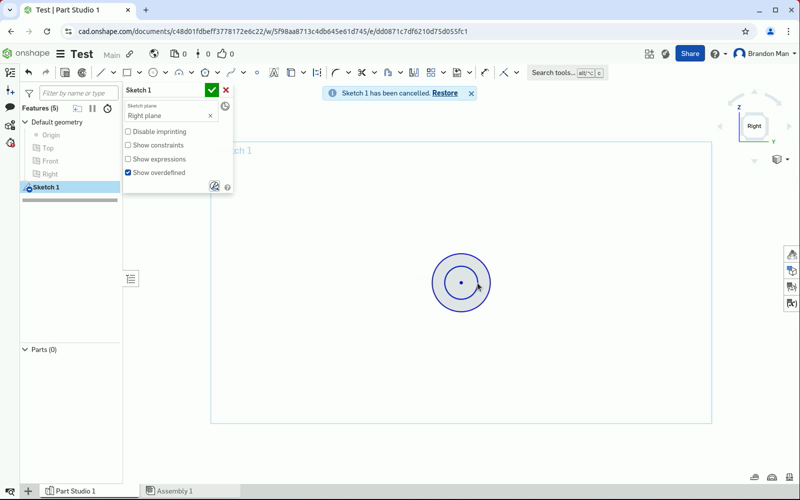
mouse_move(475, 260)
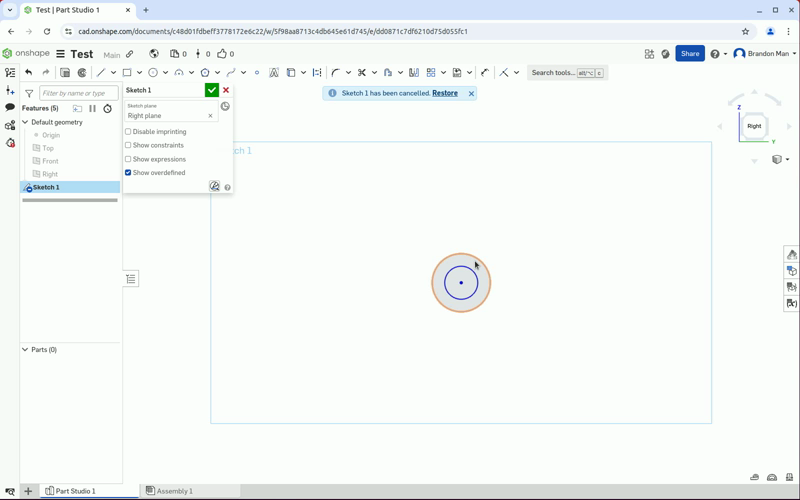
scroll(6)
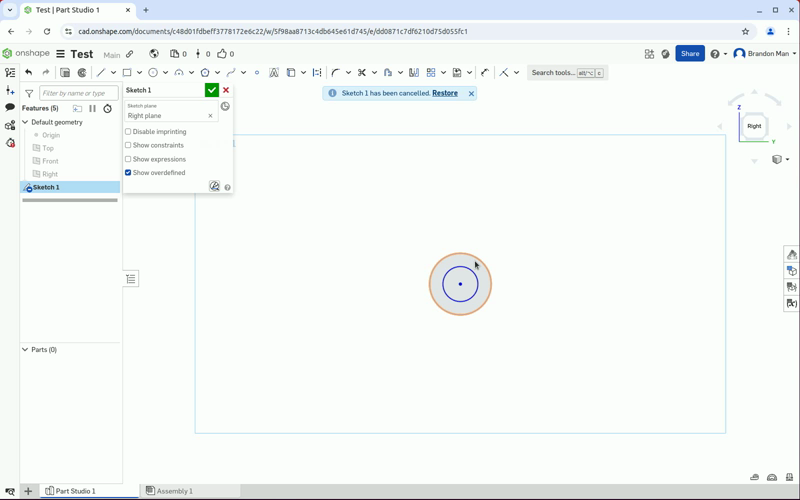
scroll(6)
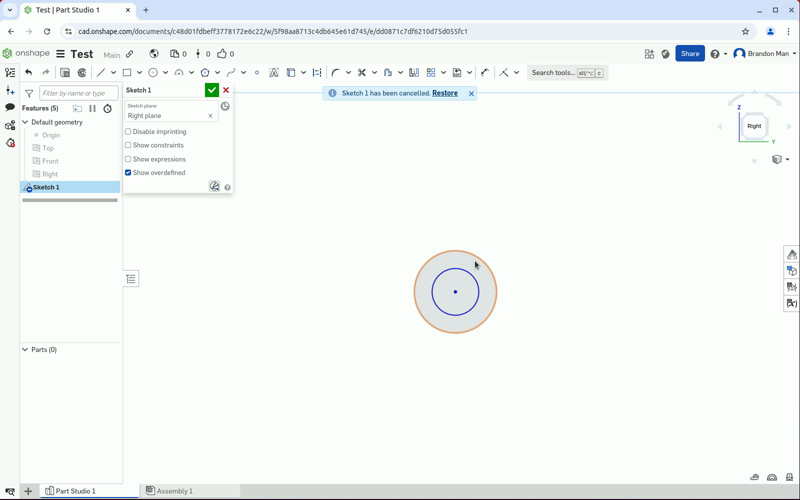
scroll(6)
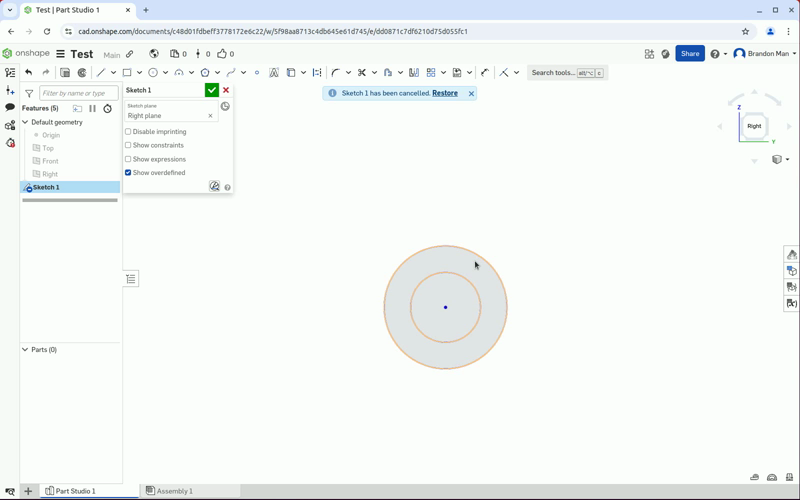
scroll(6)
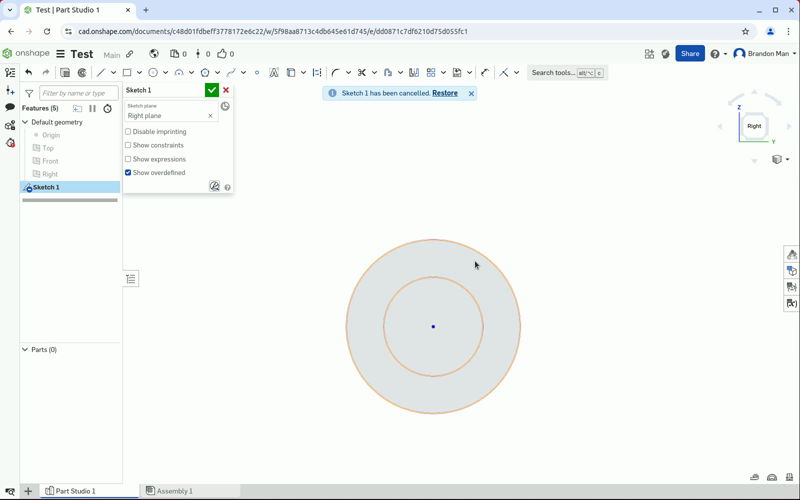
scroll(6)
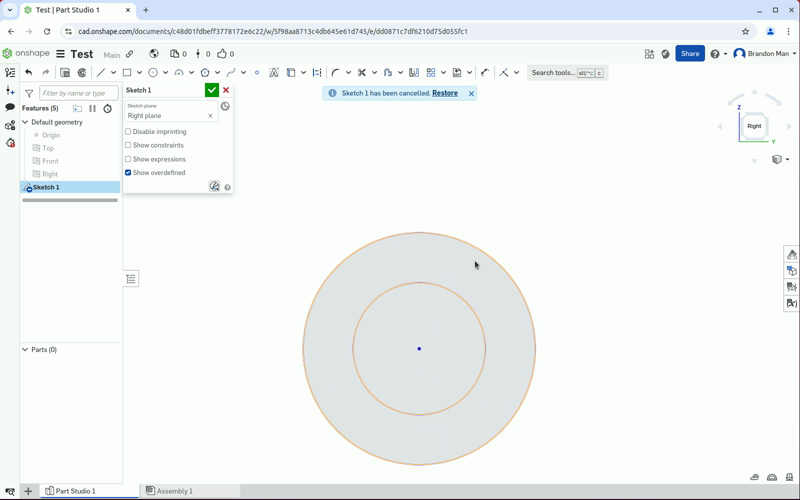
scroll(6)
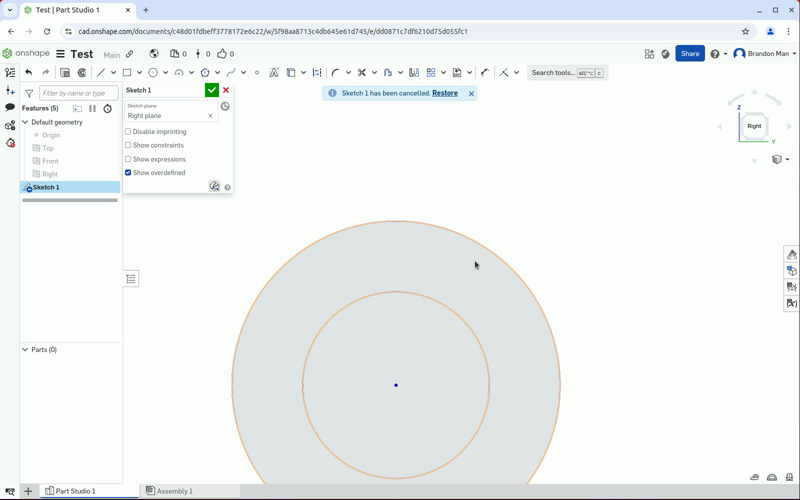
scroll(6)
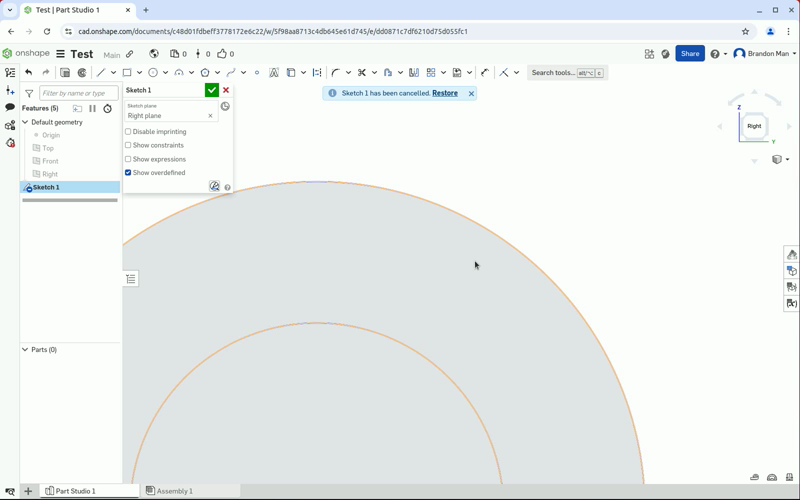
click(475, 260)
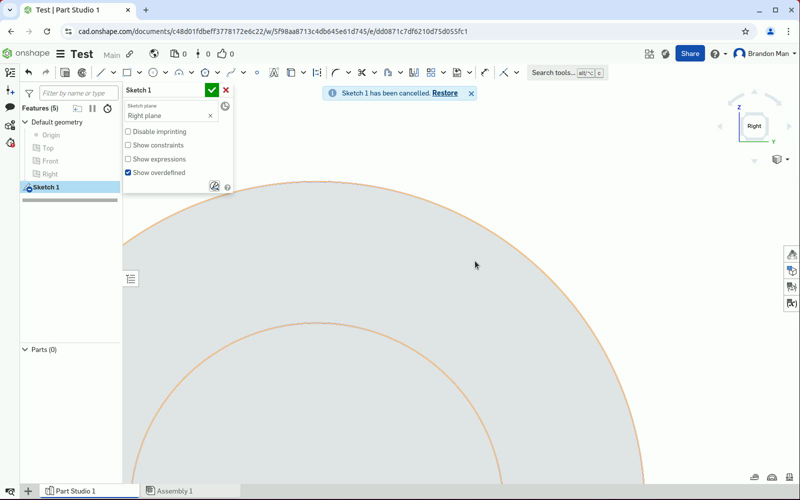
scroll(-6)
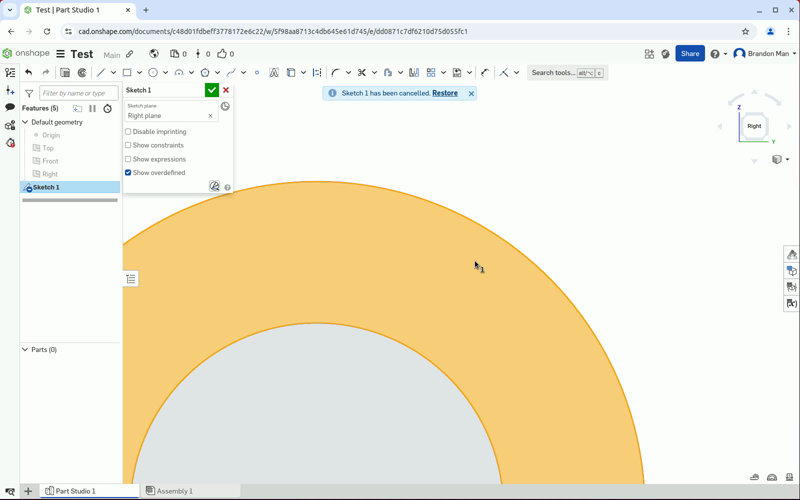
scroll(-6)
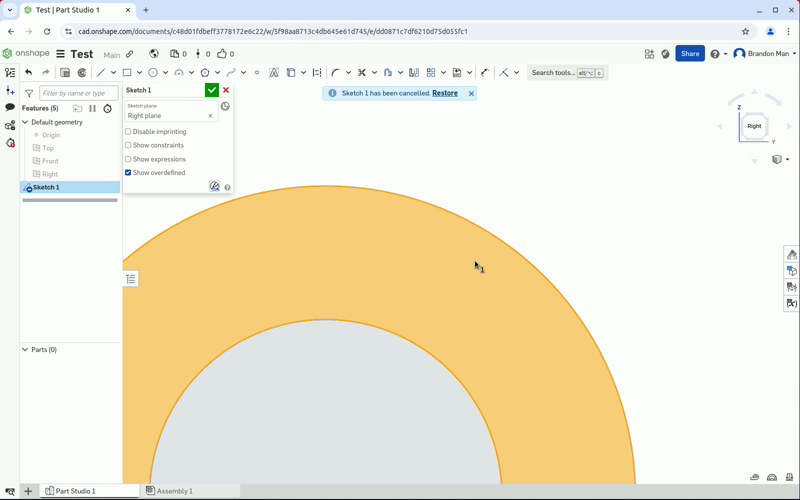
scroll(-6)
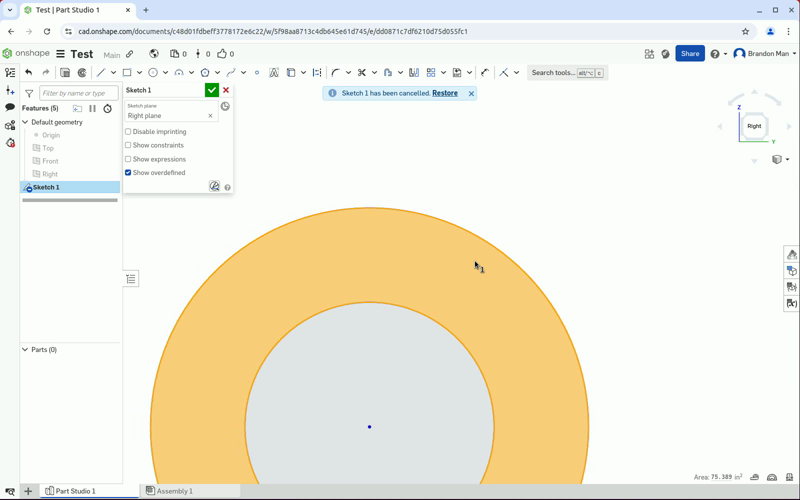
scroll(-6)
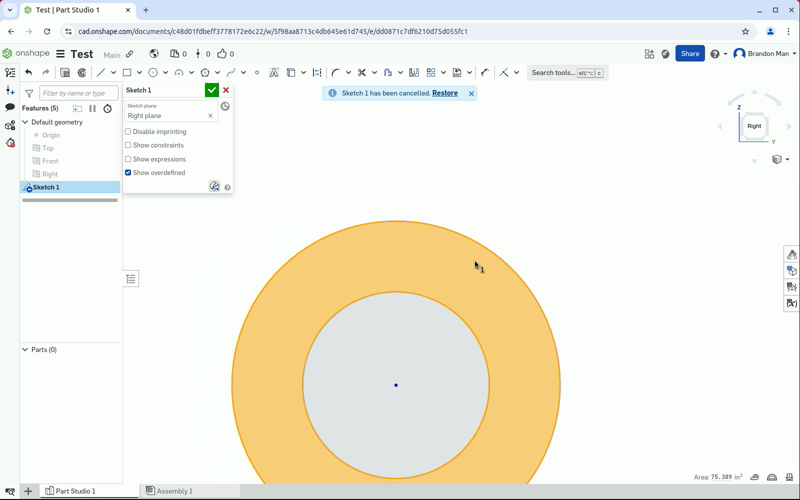
scroll(-6)
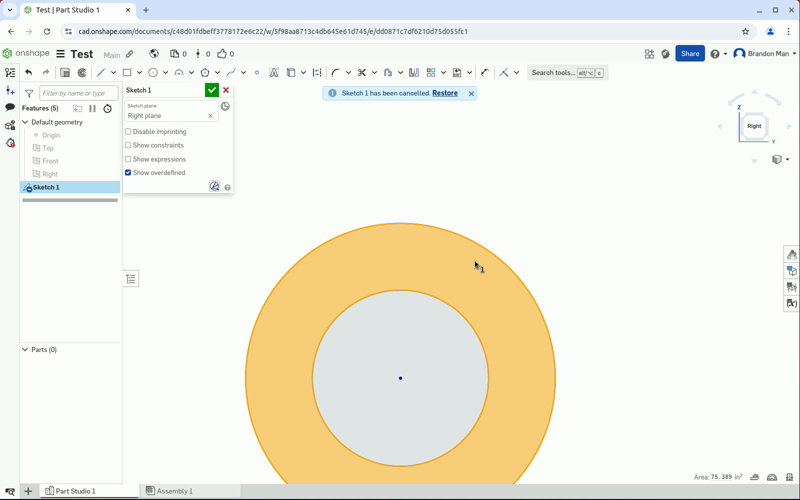
scroll(-6)
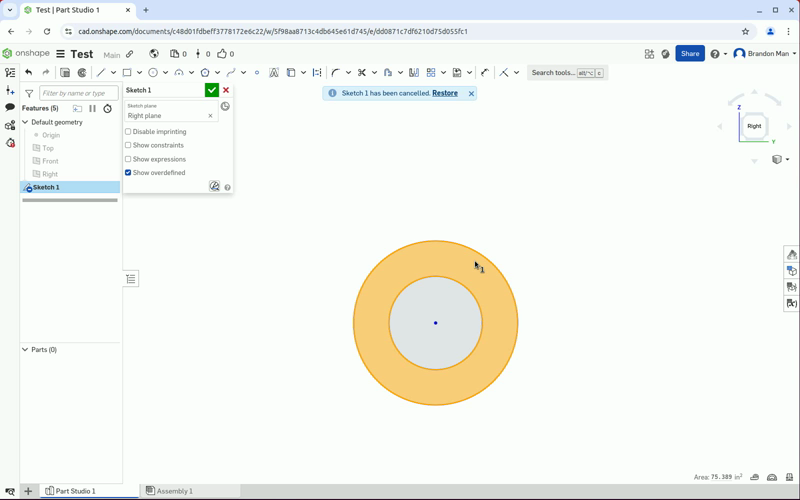
scroll(-6)
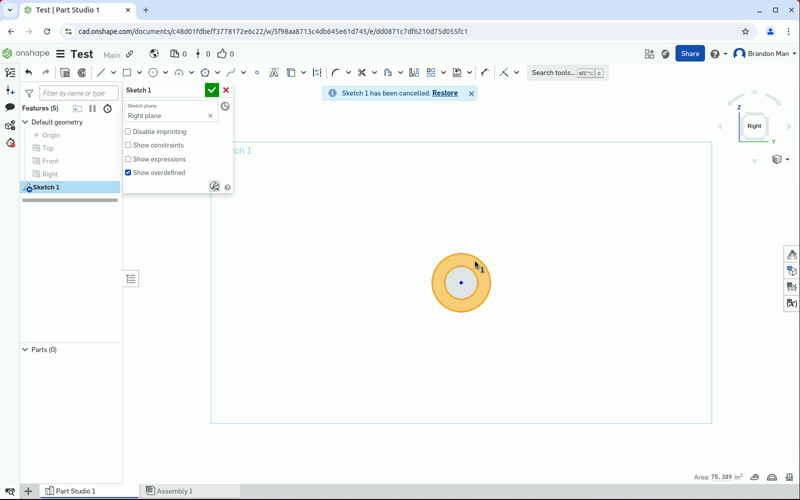
mouse_move(73, 352)
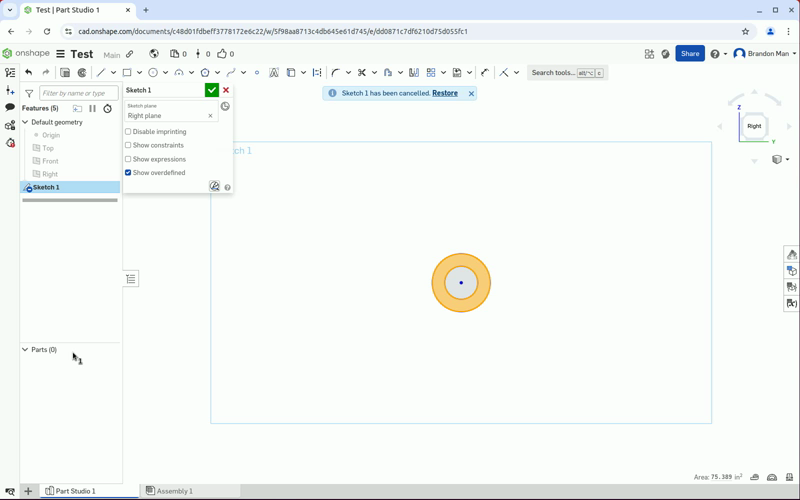
key(shift+y)
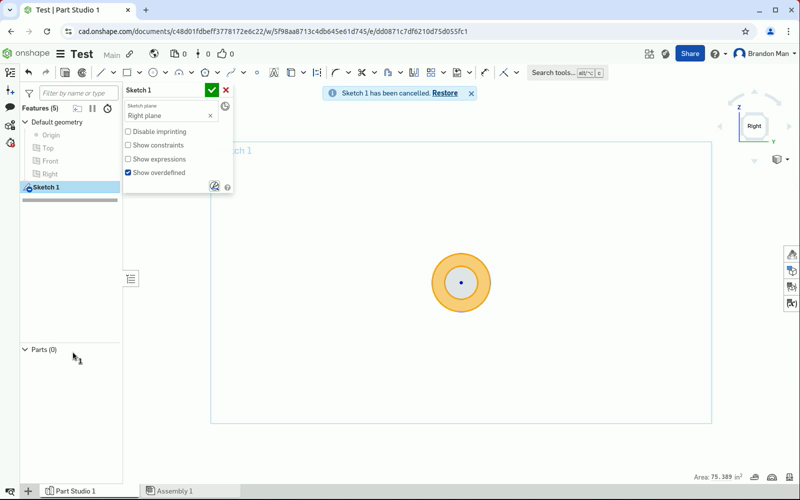
key(shift+e)
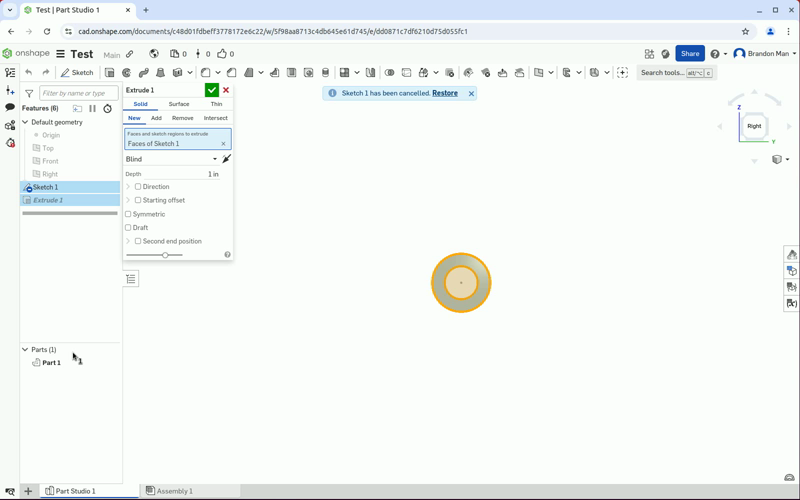
mouse_move(143, 106)
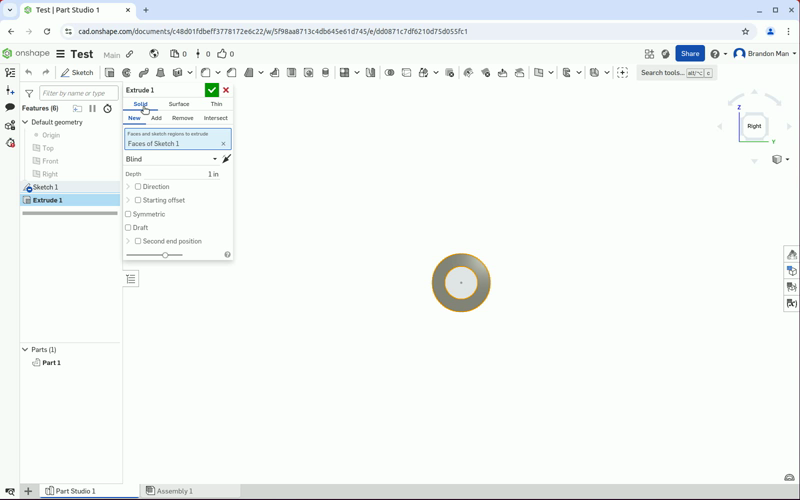
click(143, 106)
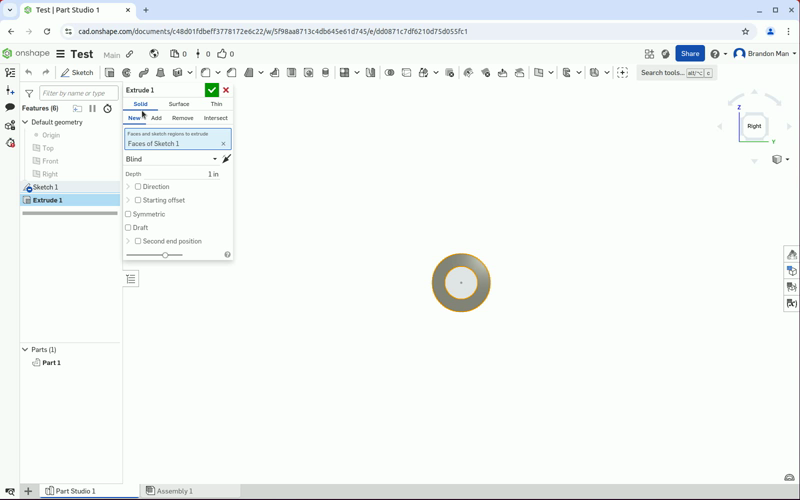
mouse_move(137, 120)
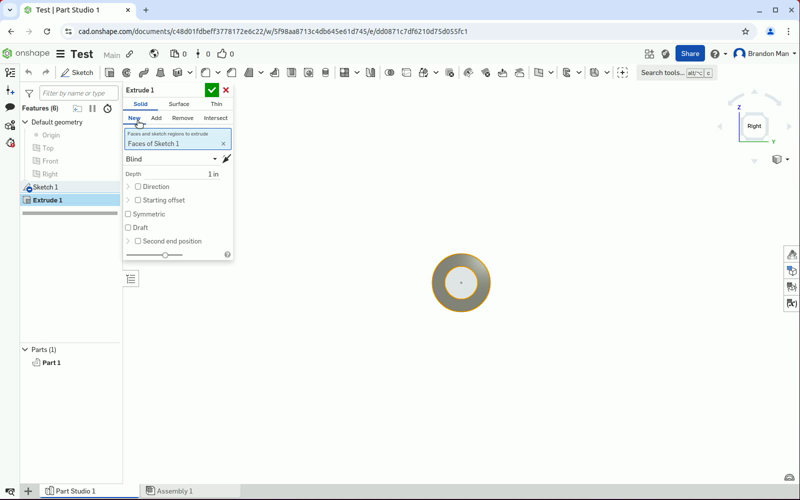
click(137, 120)
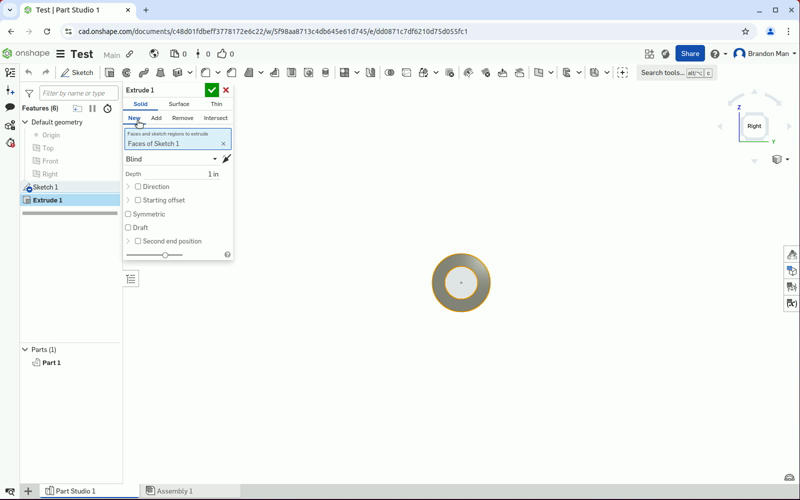
key(tab, 4)
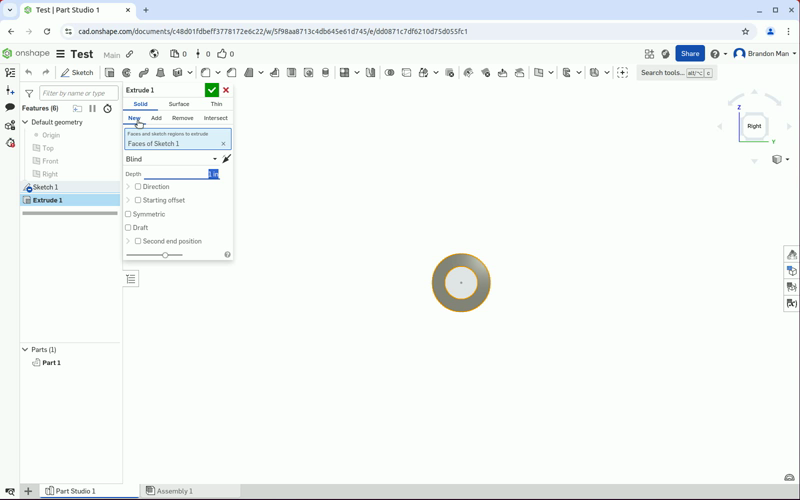
text(46.216)
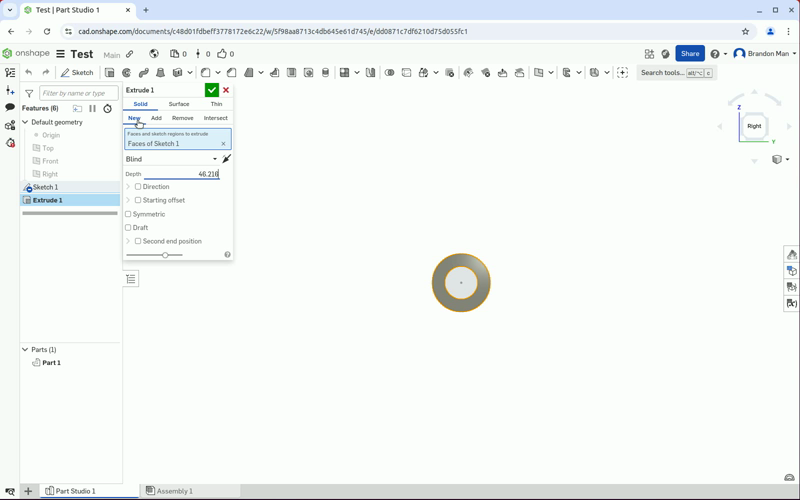
key(tab, 3)
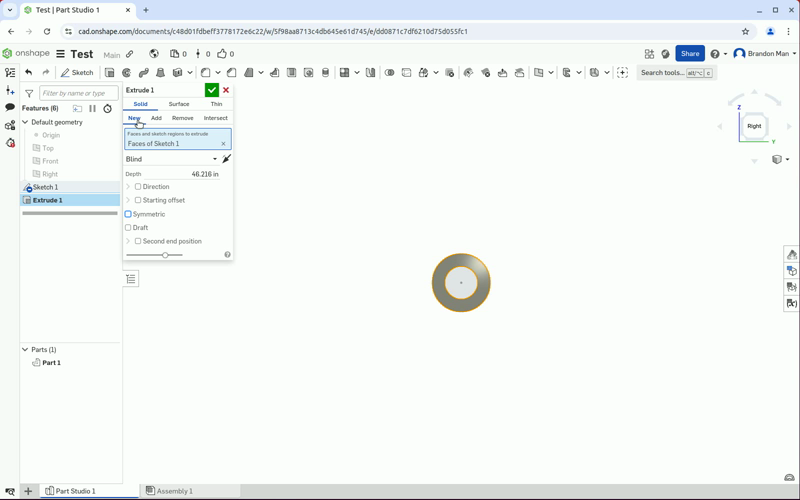
key(space)
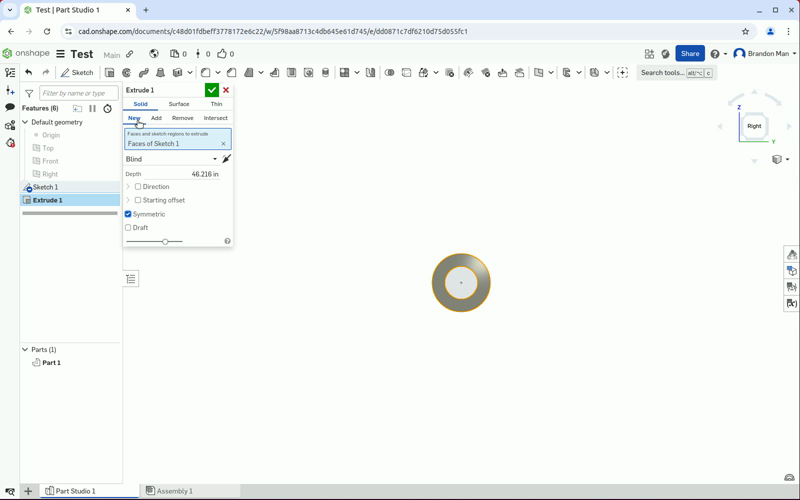
key(enter)
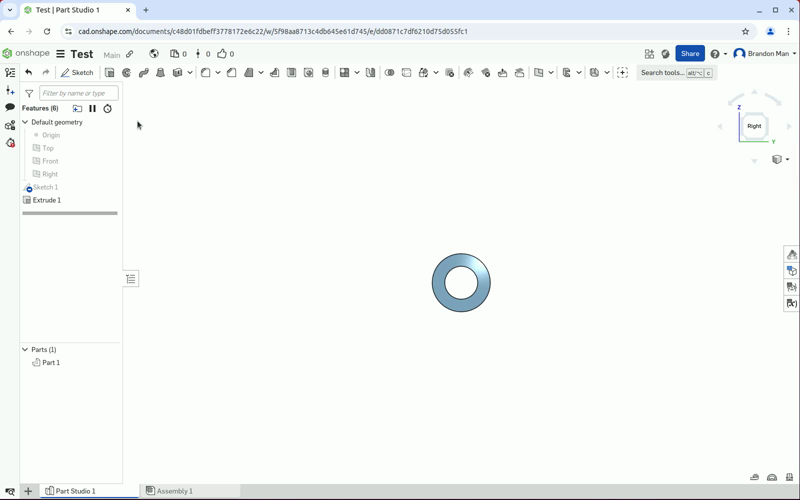
key(shift+h)
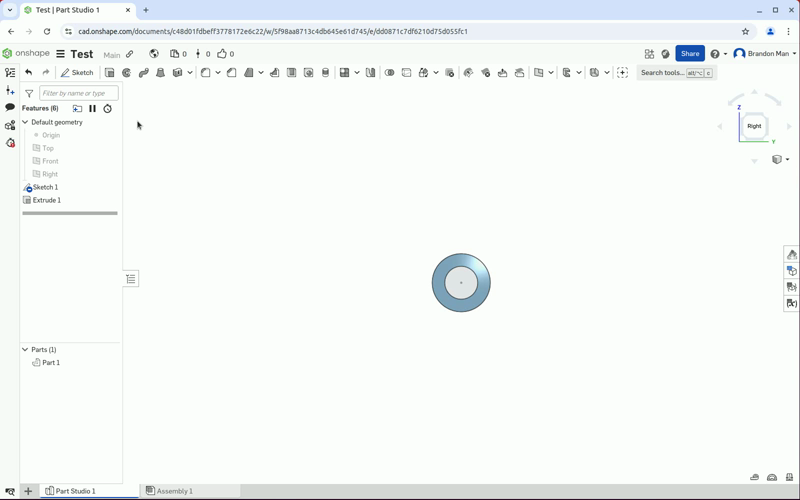
key(shift+h)
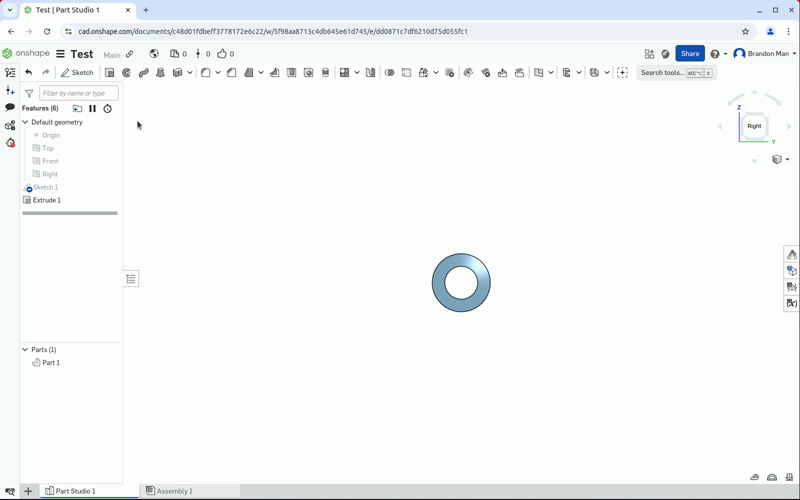
mouse_move(73, 189)
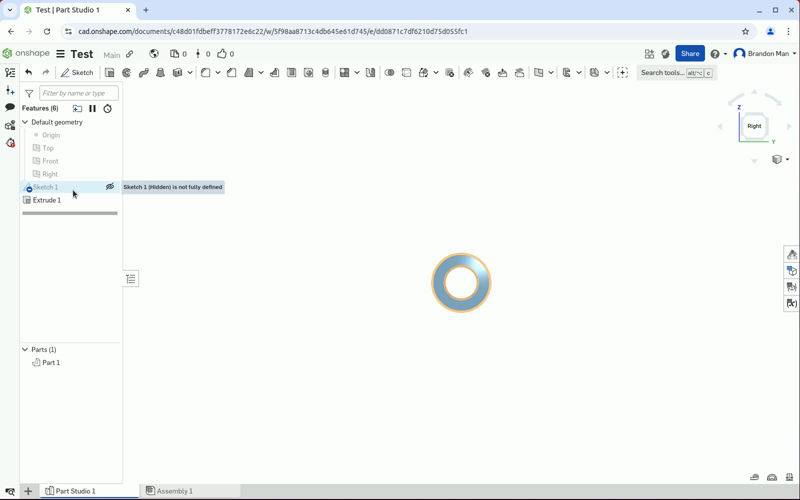
click(73, 189)
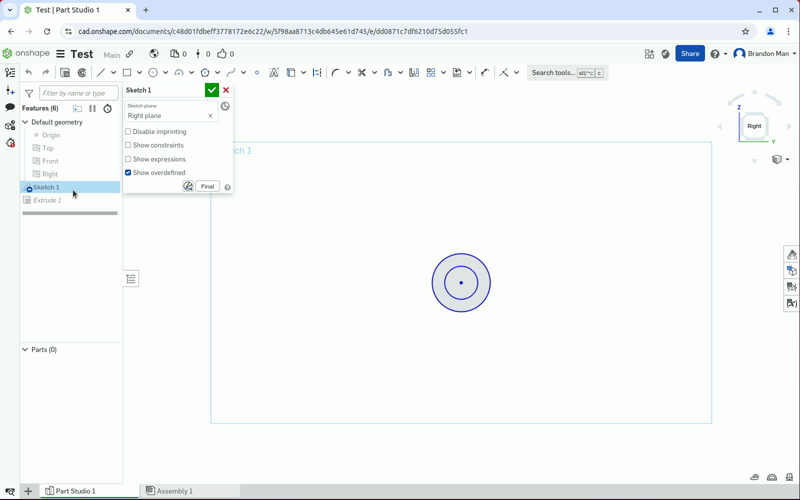
mouse_move(229, 92)
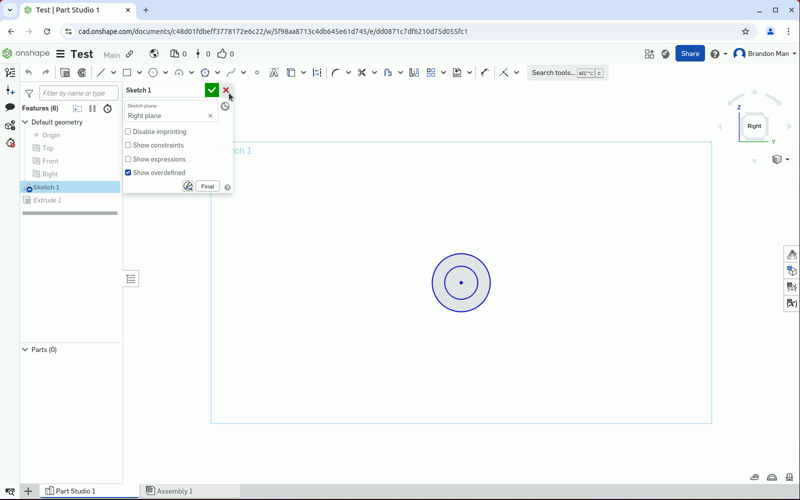
click(229, 92)
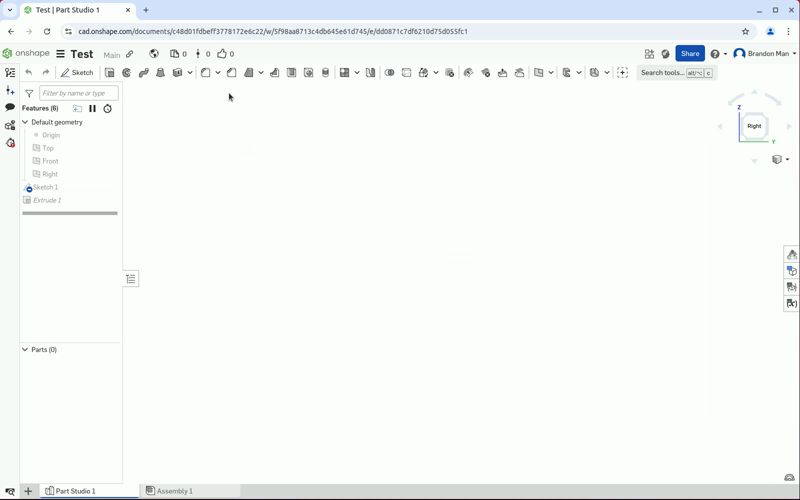
mouse_move(73, 352)
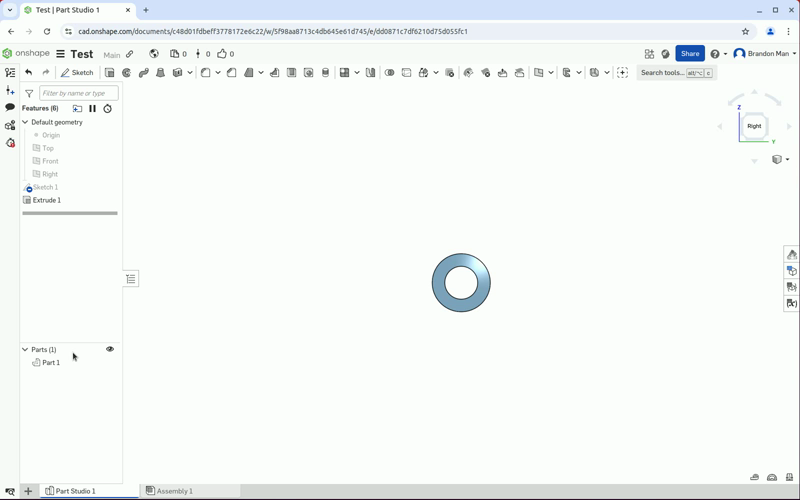
key(y)
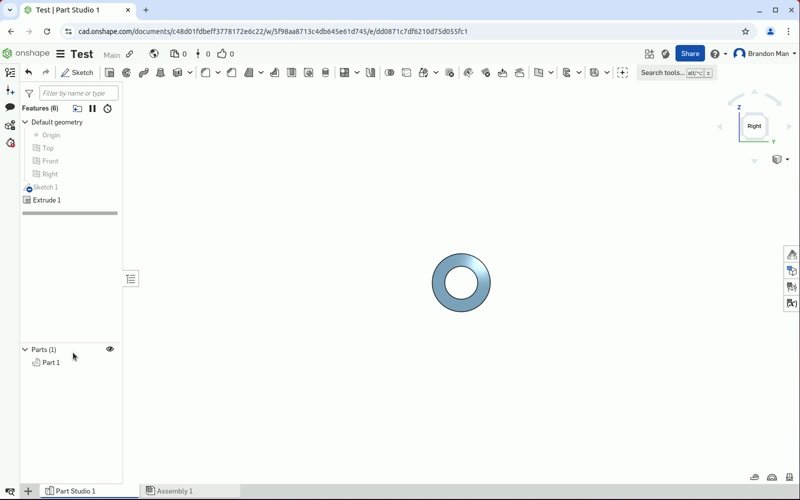
key(shift+p)
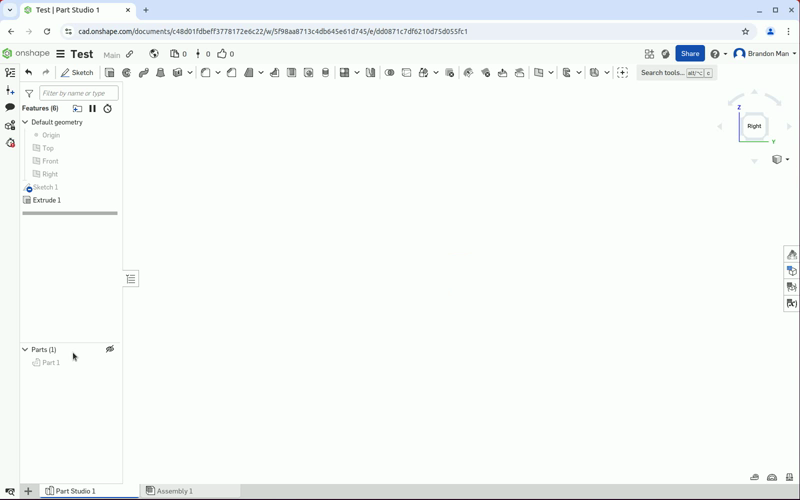
key(space)
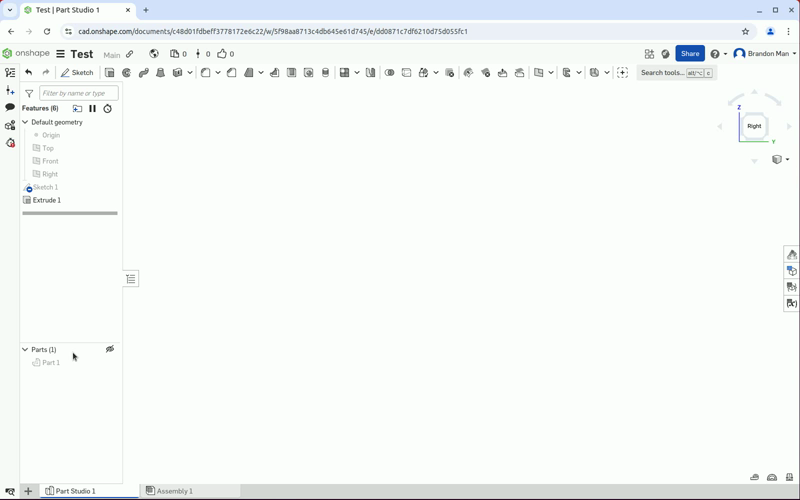
key_down(shift)
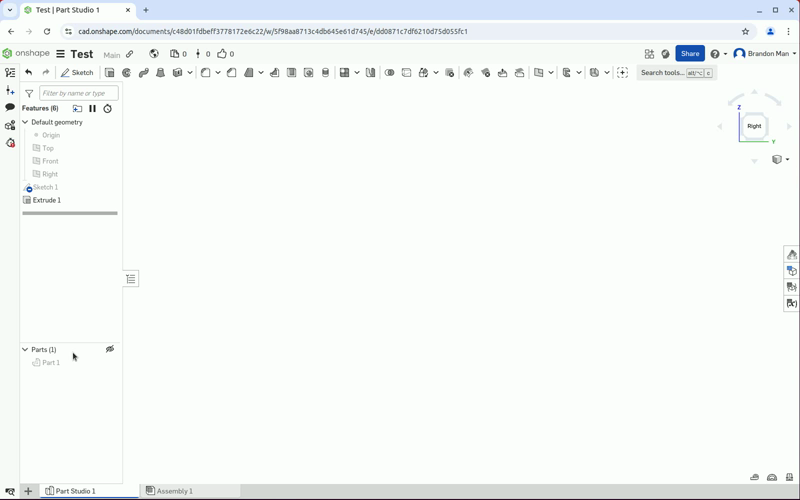
key(right)
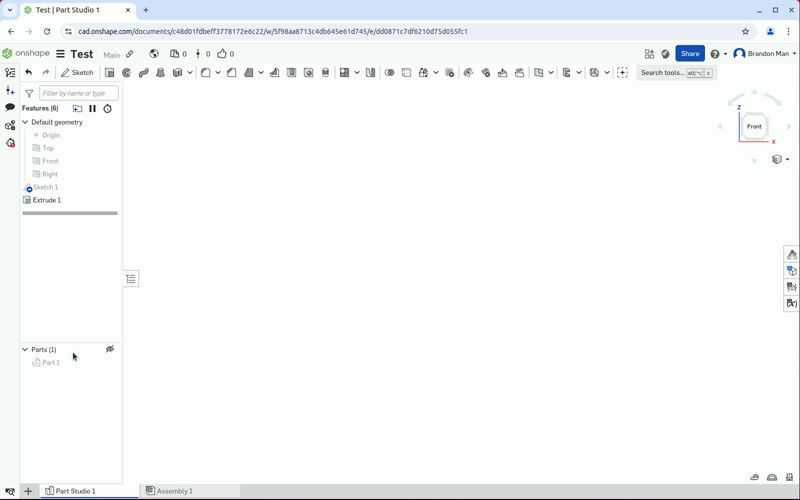
key_up(shift)
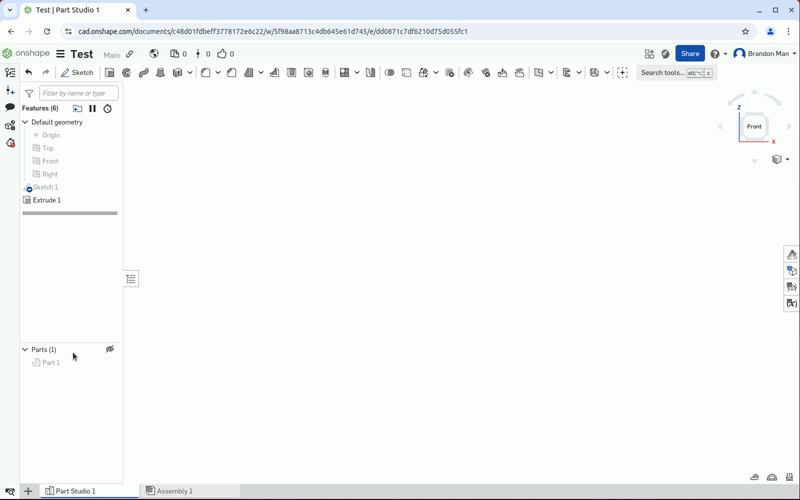
key(space)
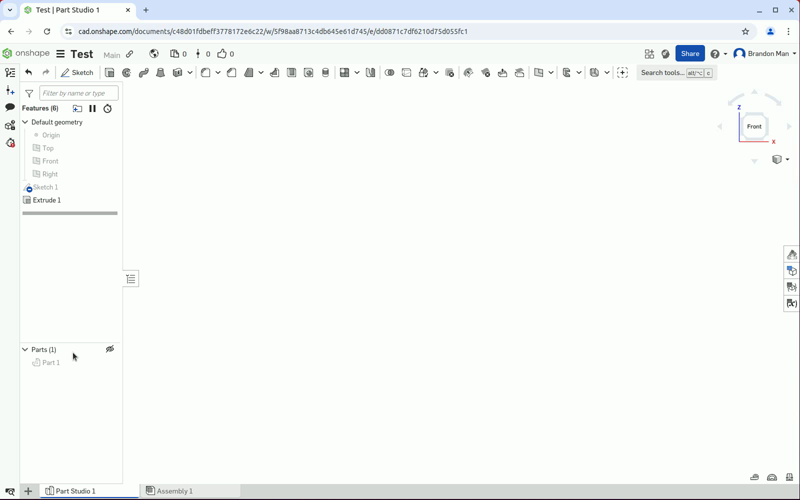
key_down(shift)
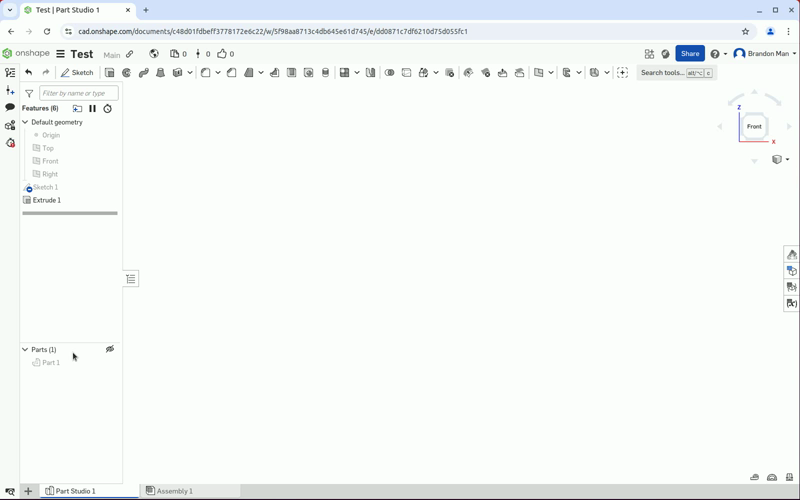
key(down)
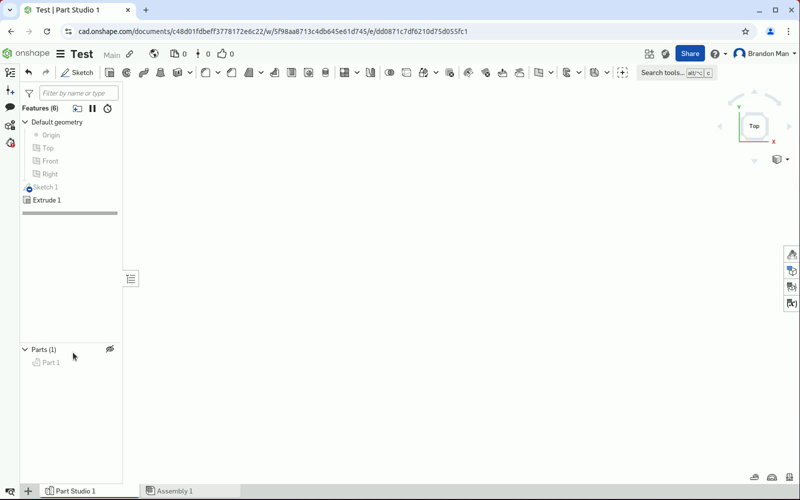
key_up(shift)
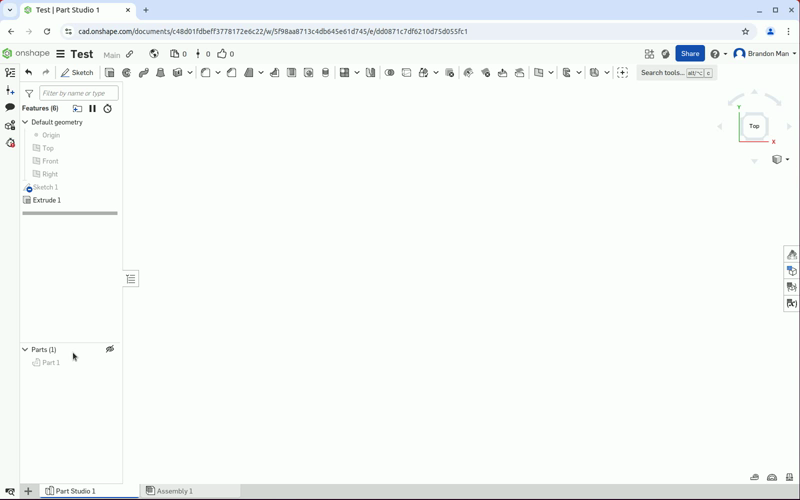
mouse_move(73, 352)
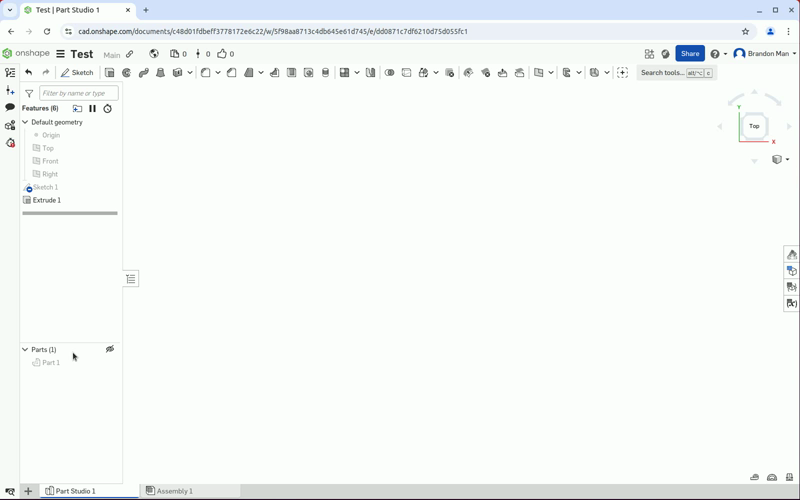
key(shift+y)
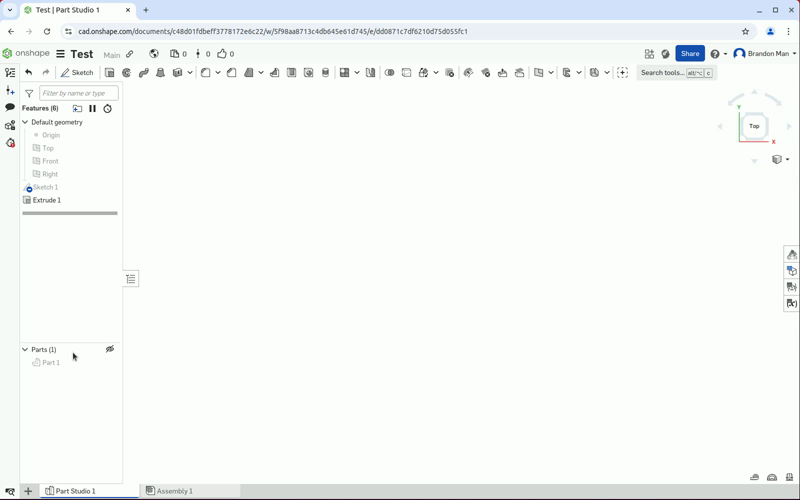
key(shift+s)
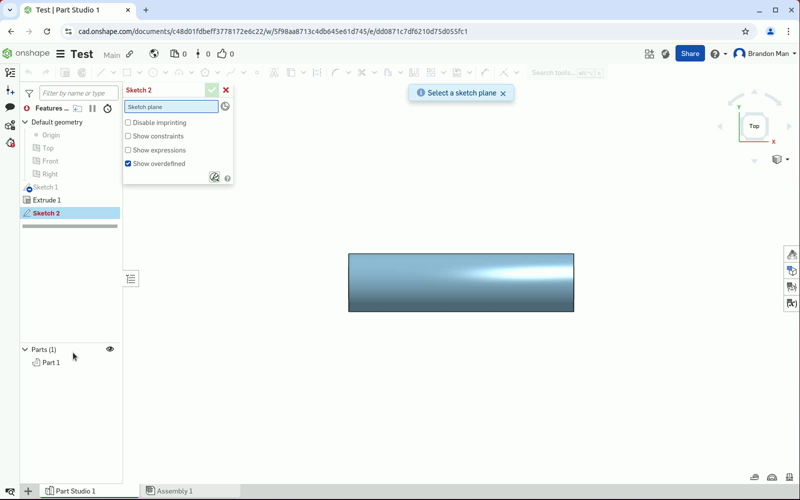
mouse_move(73, 150)
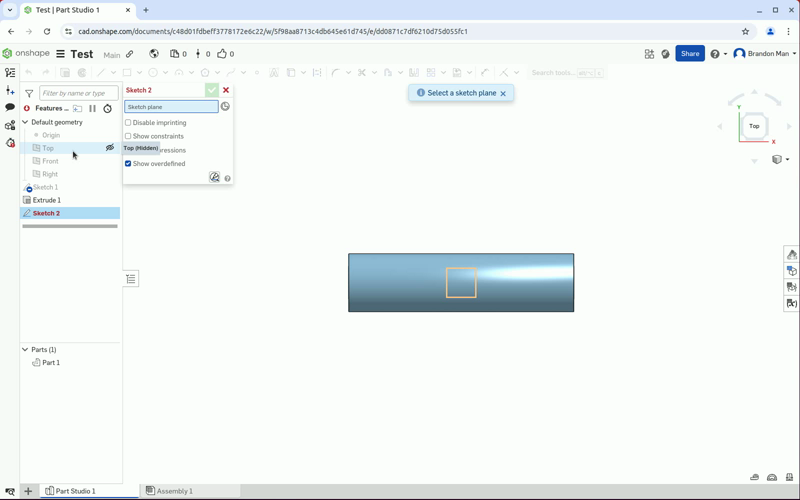
click(73, 150)
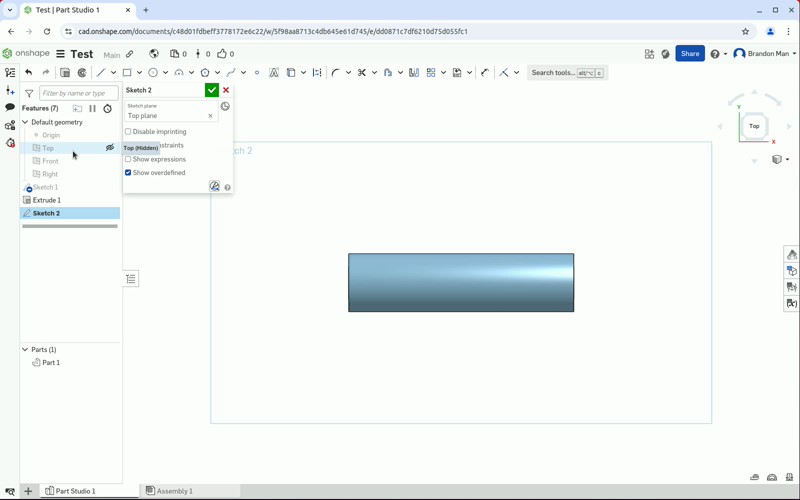
mouse_move(73, 352)
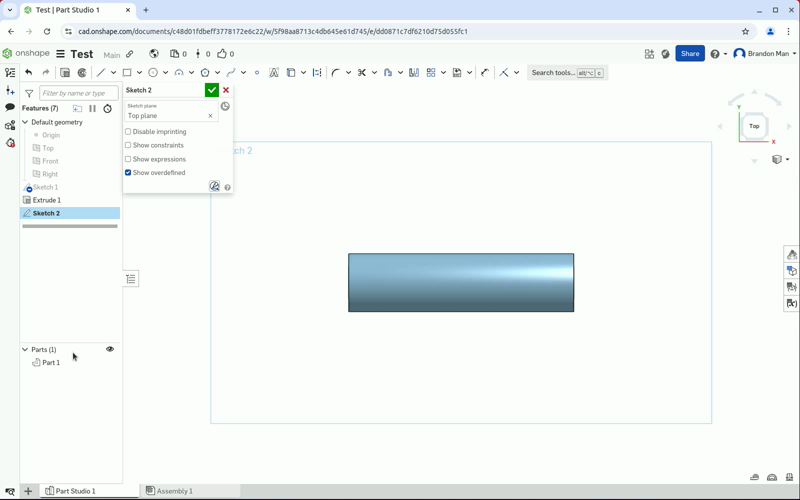
key(y)
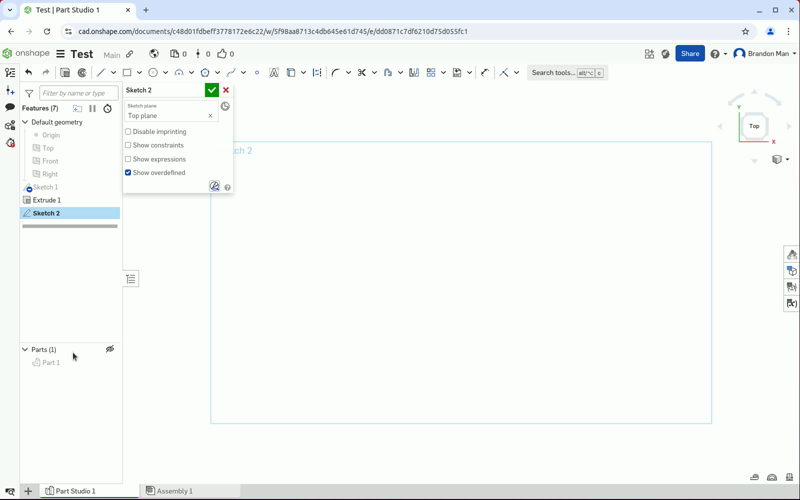
key(c)
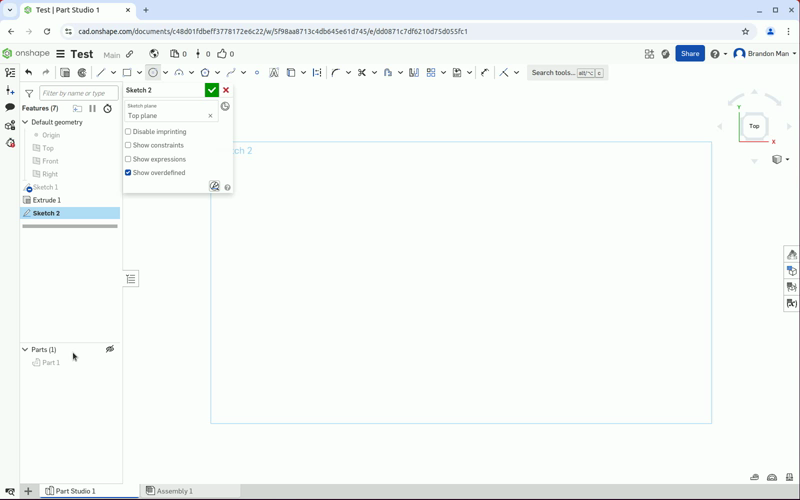
key_down(shift)
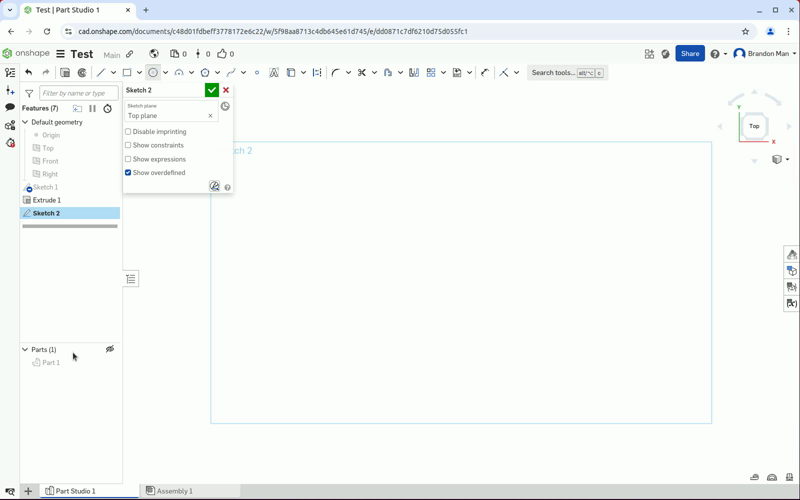
mouse_move(426, 282)
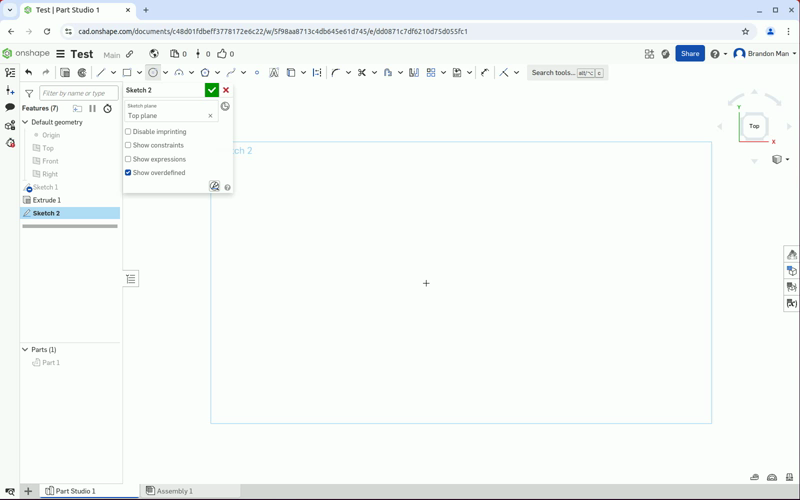
click(426, 282)
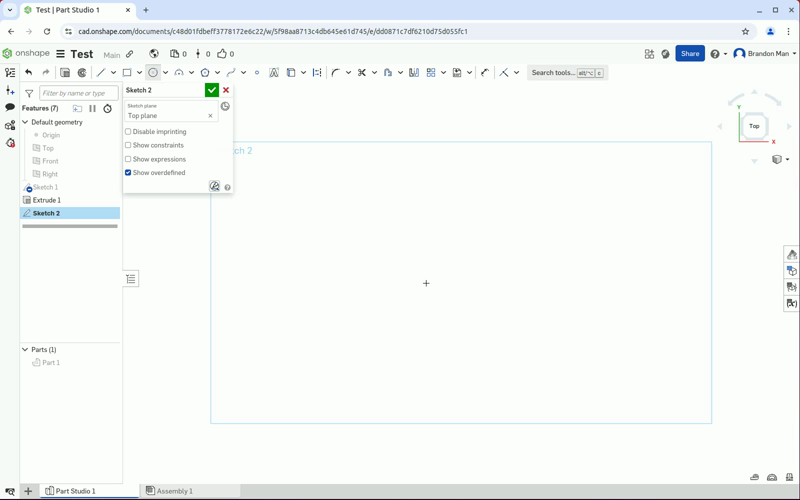
key_up(shift)
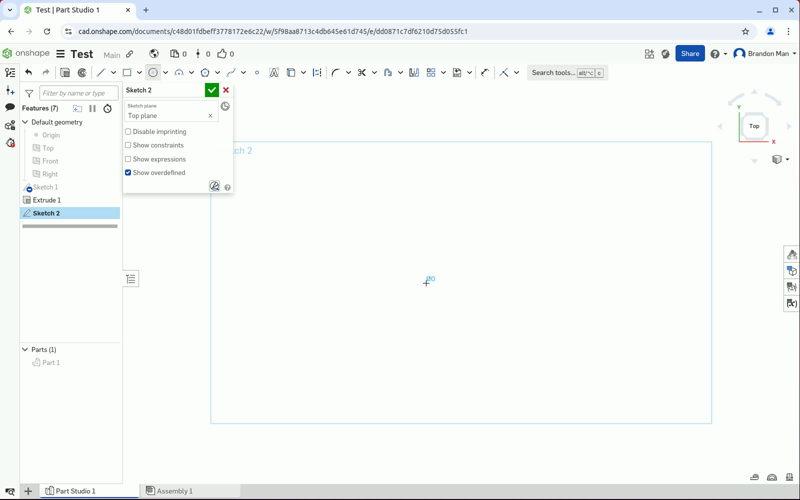
mouse_move(431, 282)
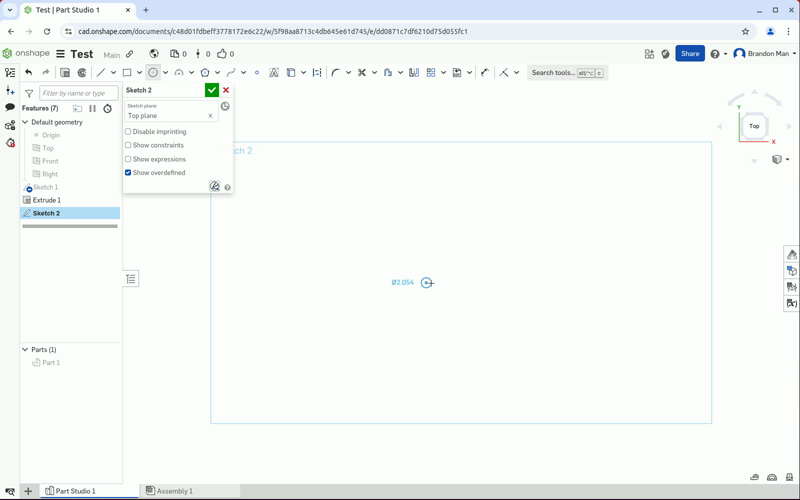
click(431, 282)
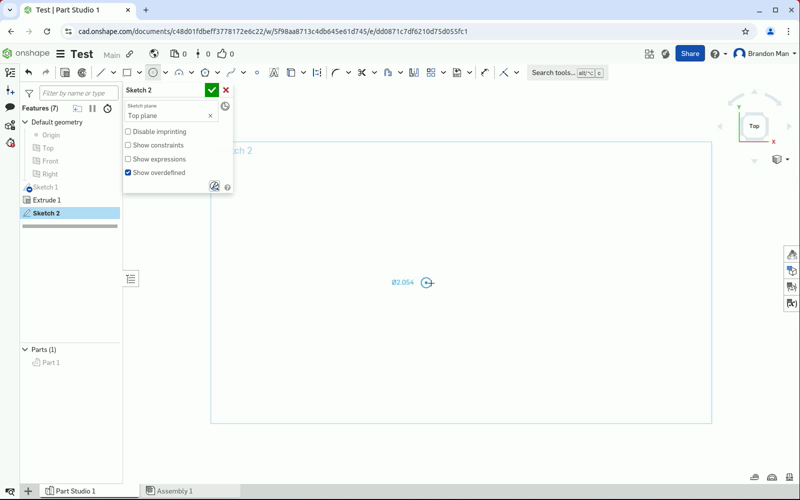
key(esc)
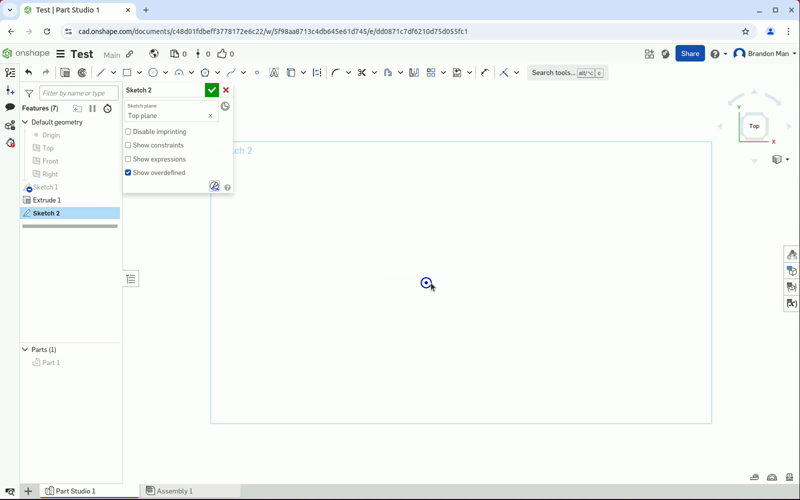
mouse_move(421, 280)
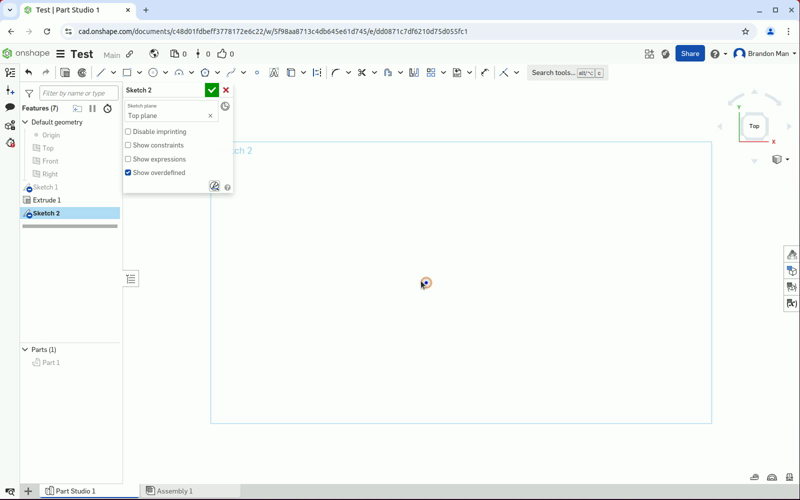
scroll(6)
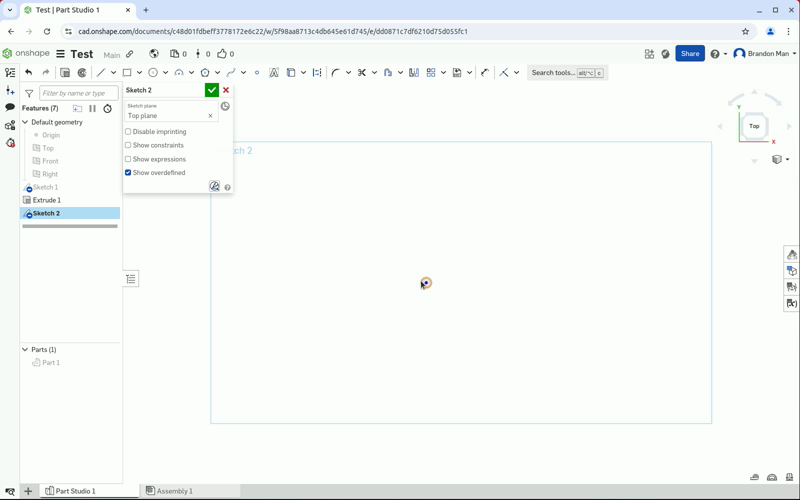
scroll(6)
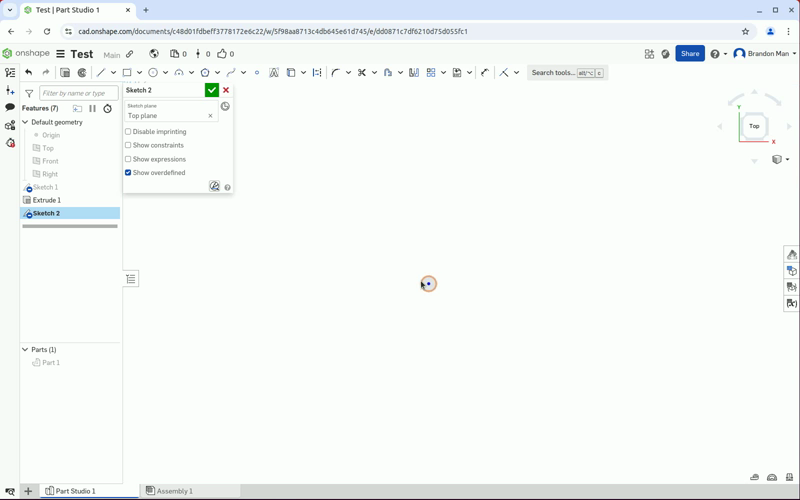
scroll(6)
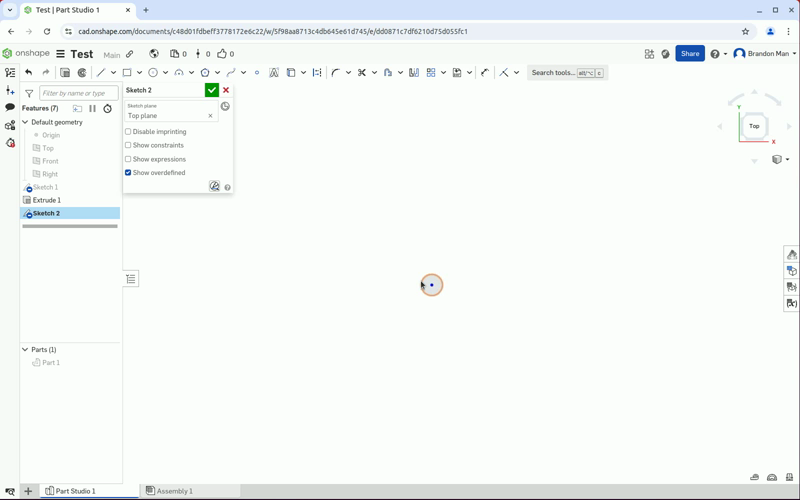
scroll(6)
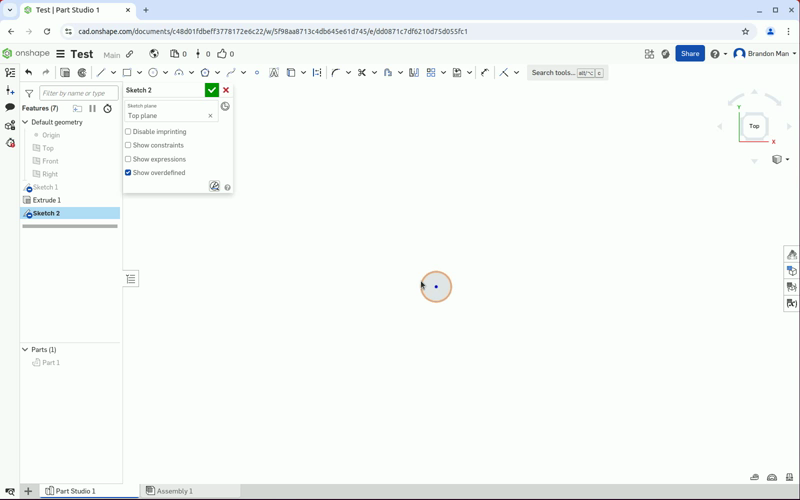
scroll(6)
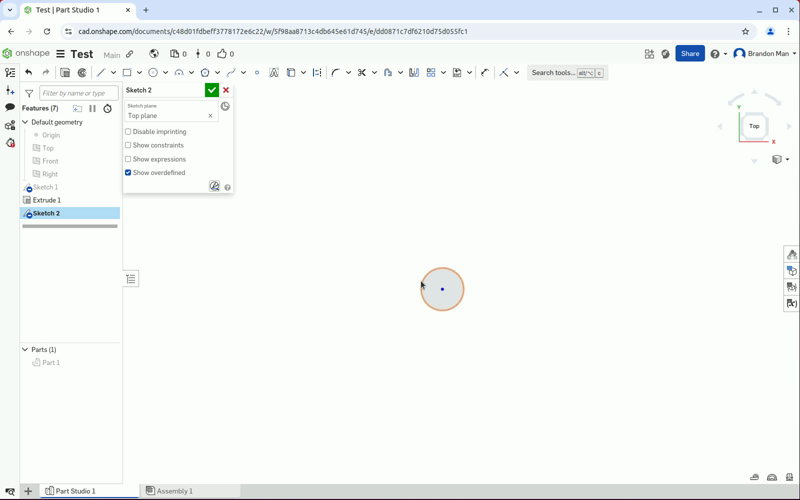
scroll(6)
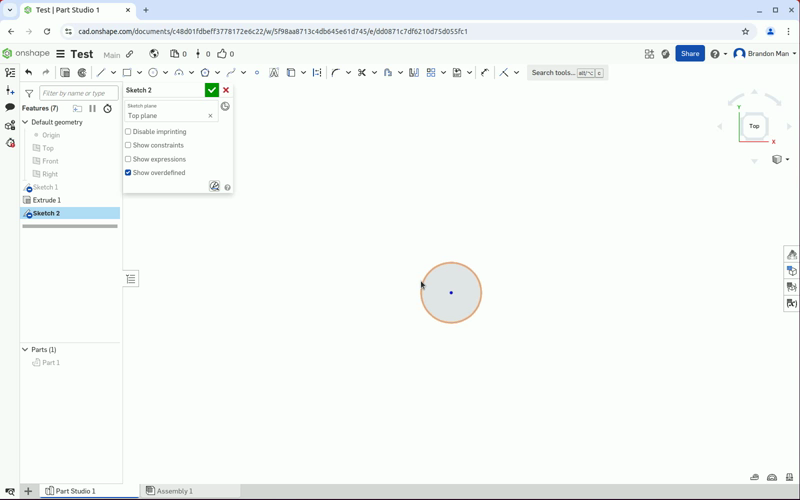
scroll(6)
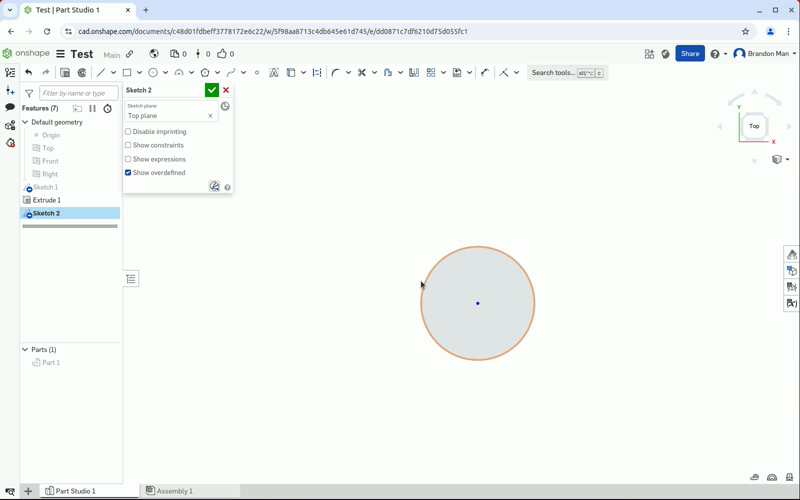
click(421, 280)
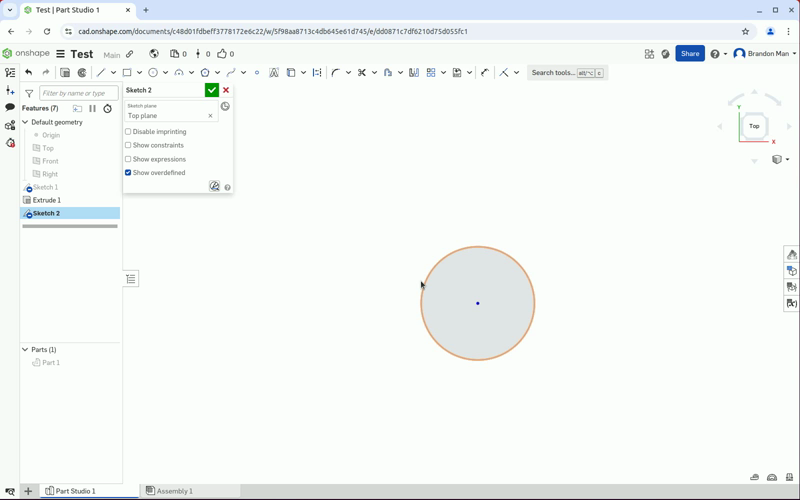
scroll(-6)
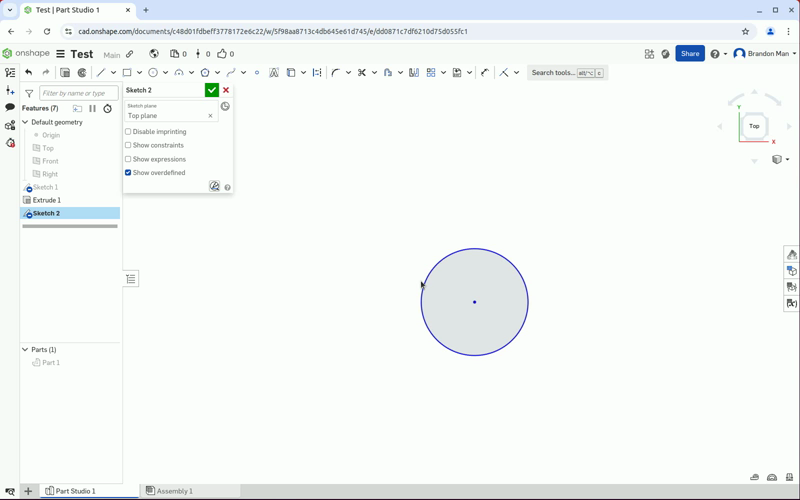
scroll(-6)
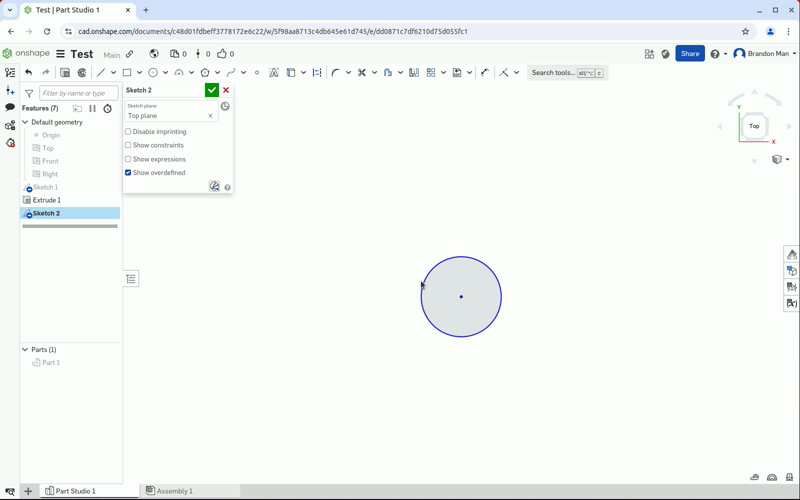
scroll(-6)
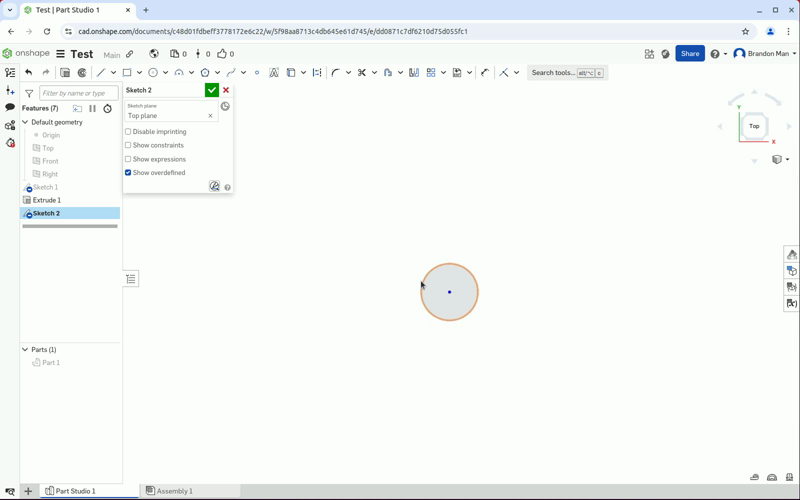
scroll(-6)
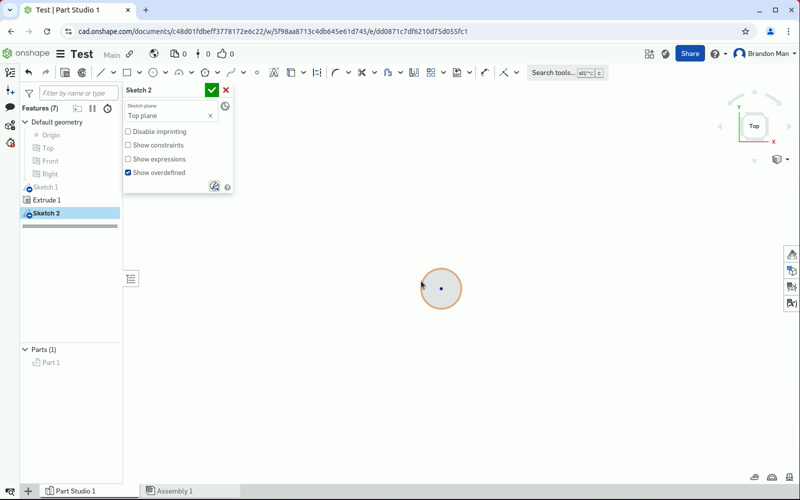
scroll(-6)
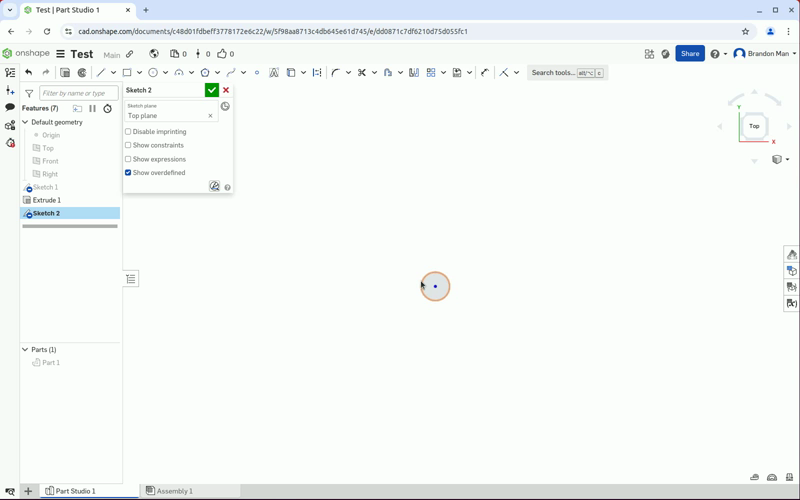
scroll(-6)
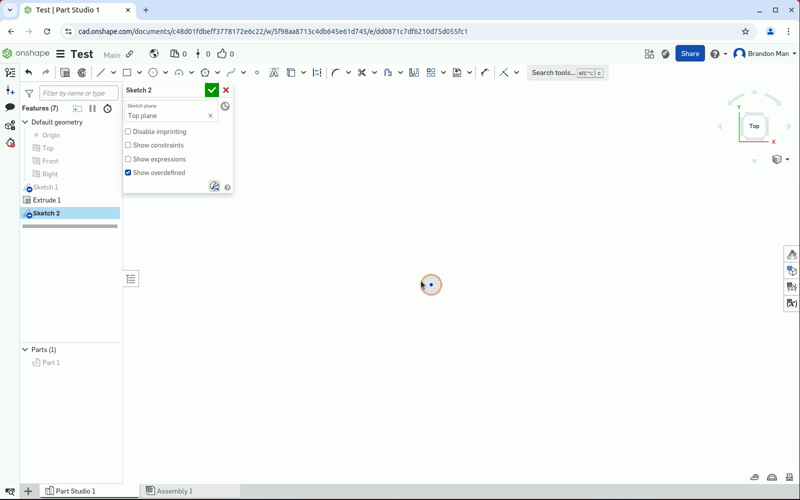
scroll(-6)
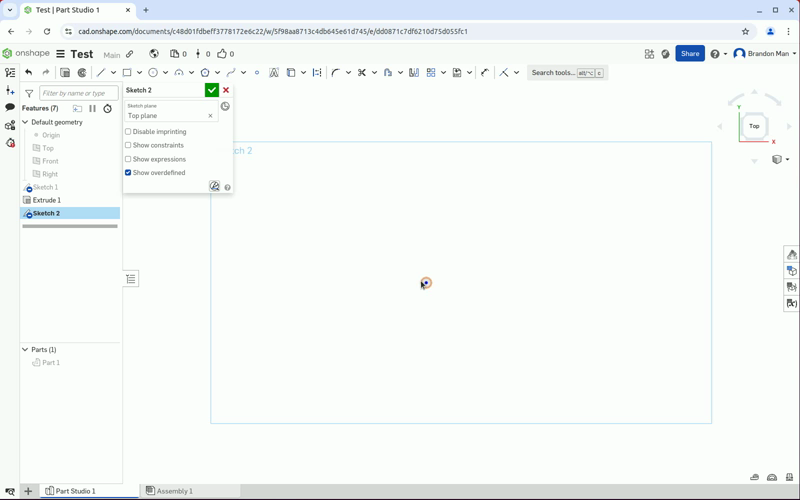
mouse_move(73, 352)
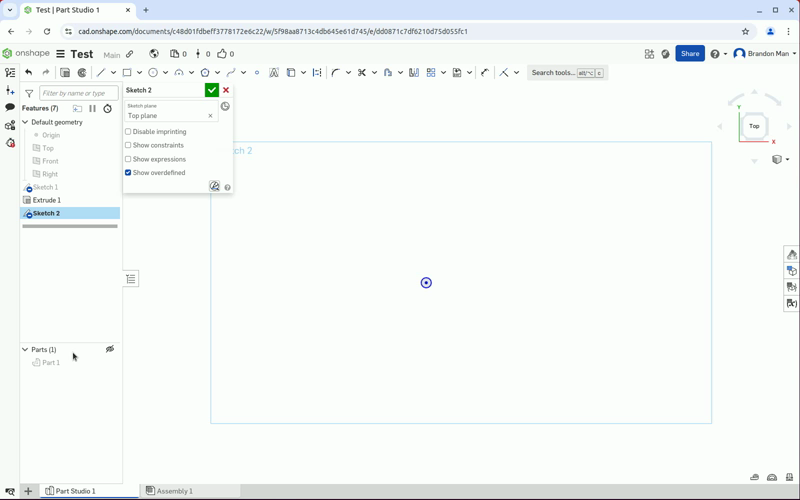
key(shift+y)
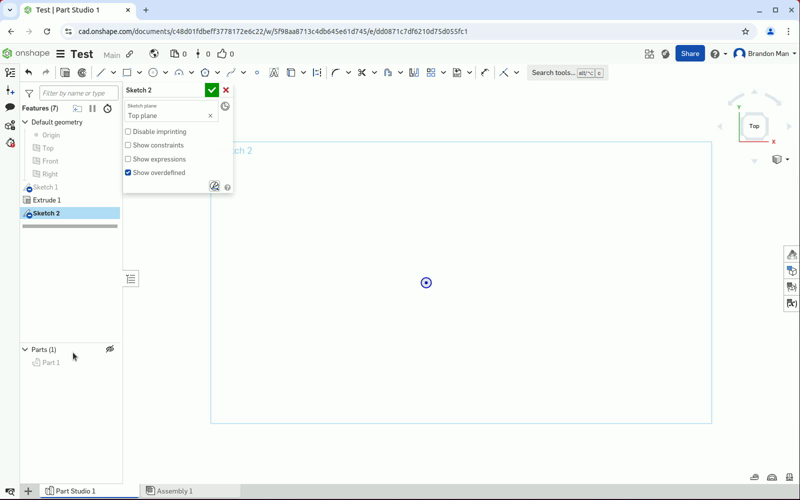
key(shift+e)
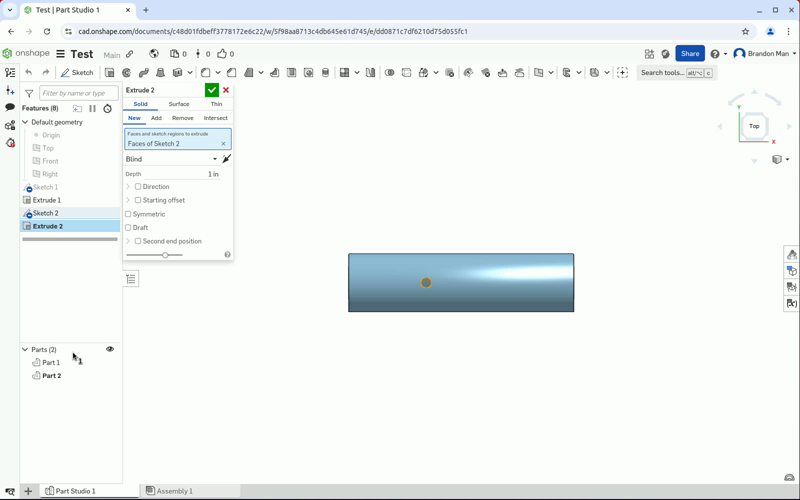
mouse_move(143, 106)
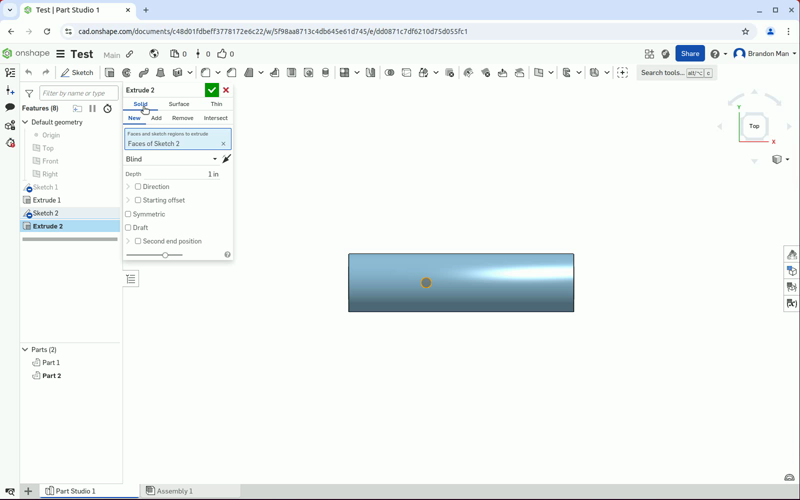
click(143, 106)
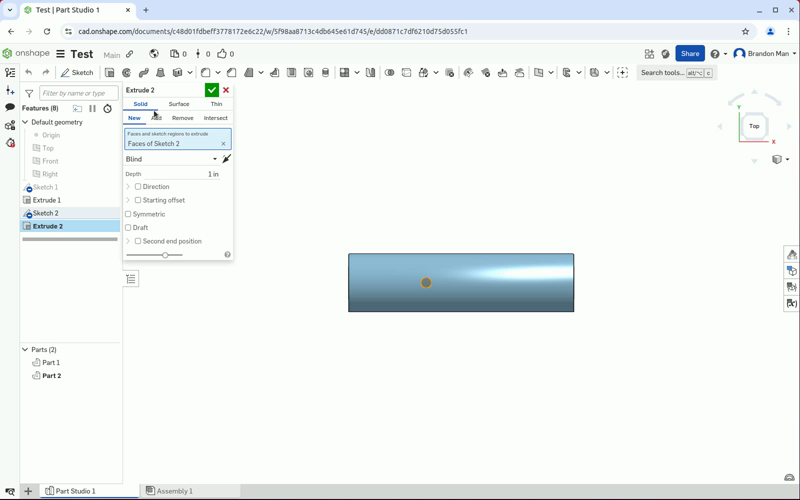
mouse_move(186, 120)
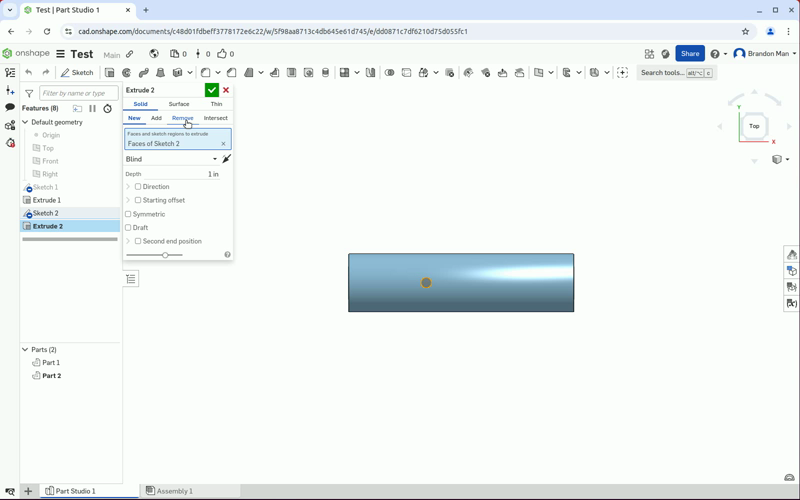
click(186, 120)
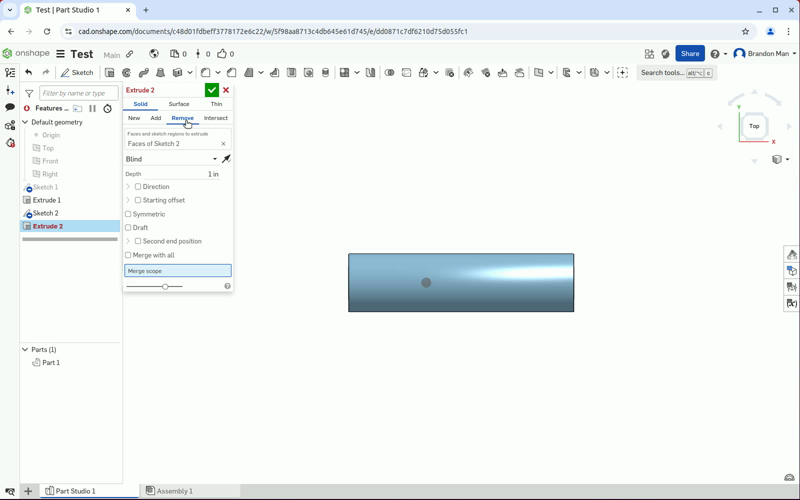
key(tab, 4)
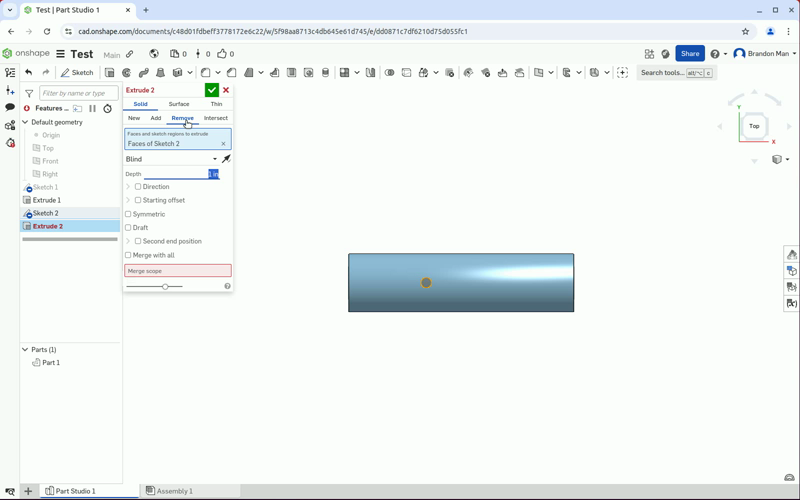
text(13.962)
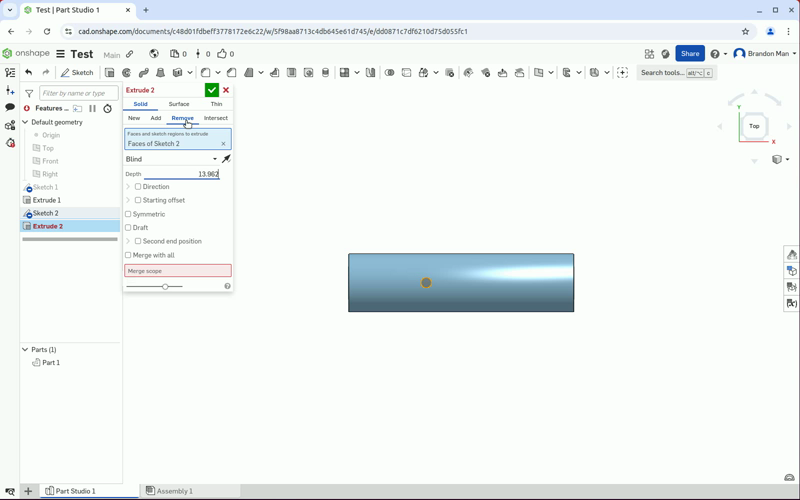
key(tab, 3)
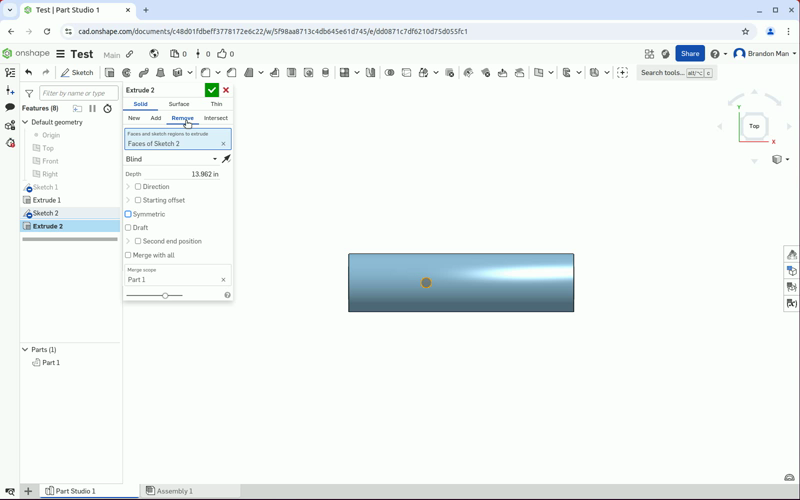
key(space)
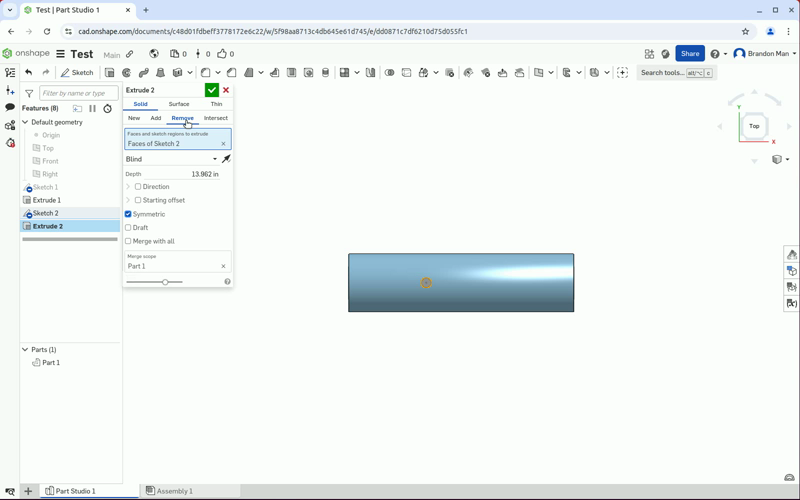
key(tab, 2)
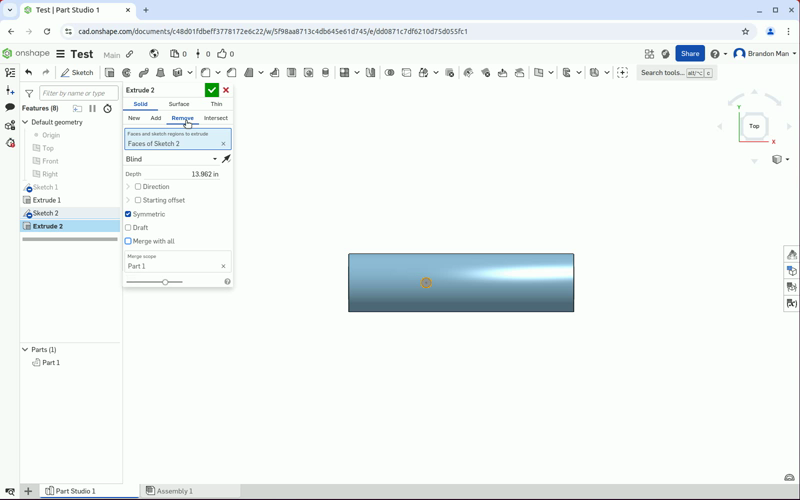
key(space)
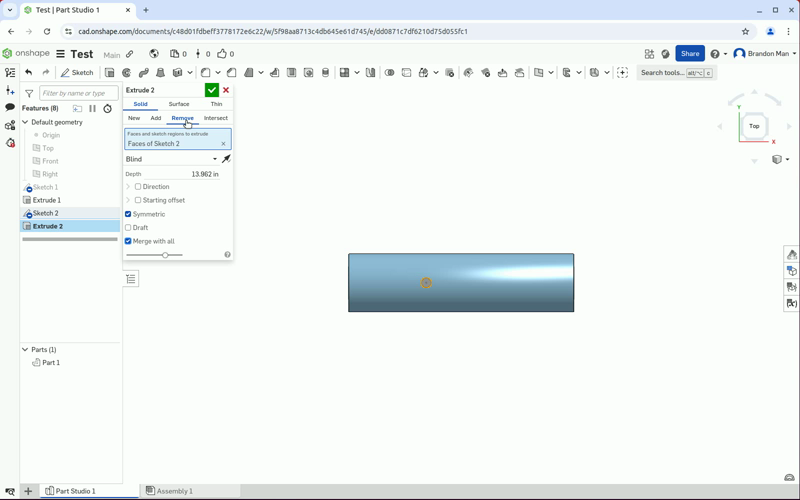
key(enter)
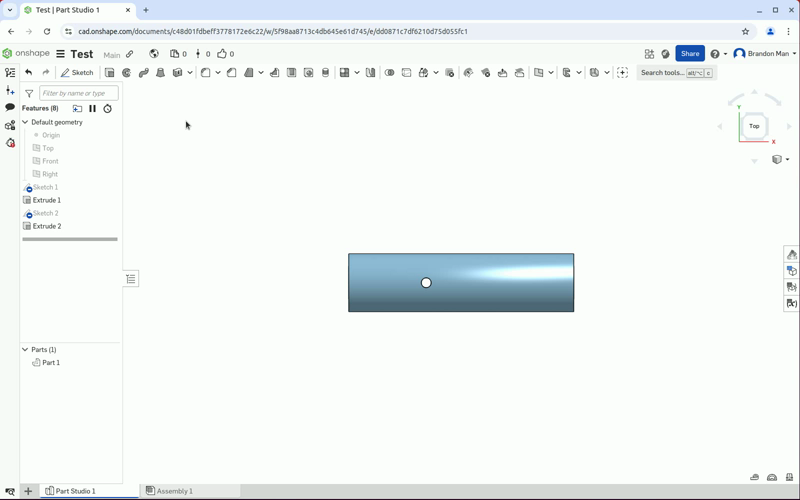
key(shift+h)
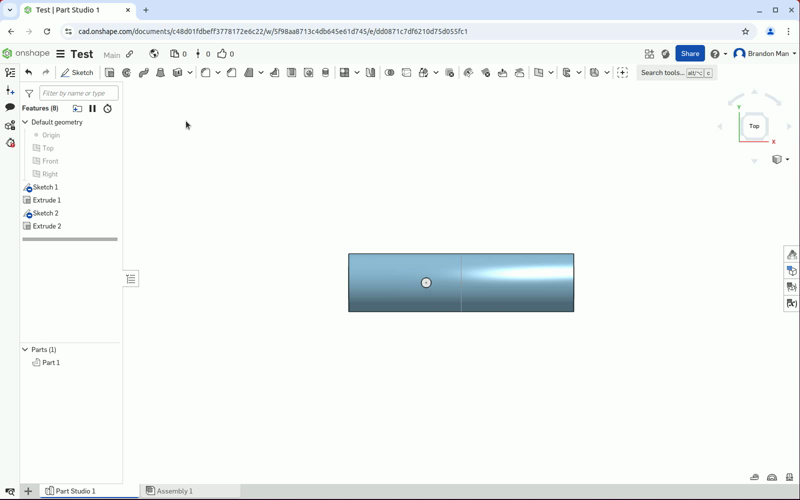
key(shift+h)
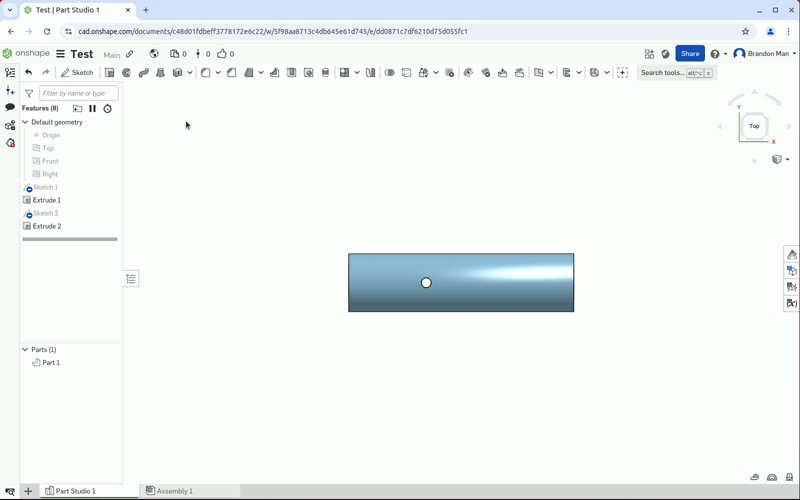
mouse_move(73, 189)
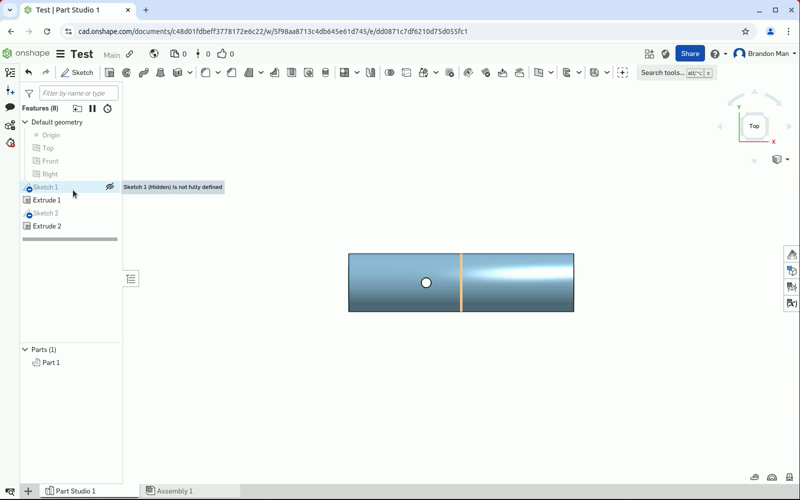
click(73, 189)
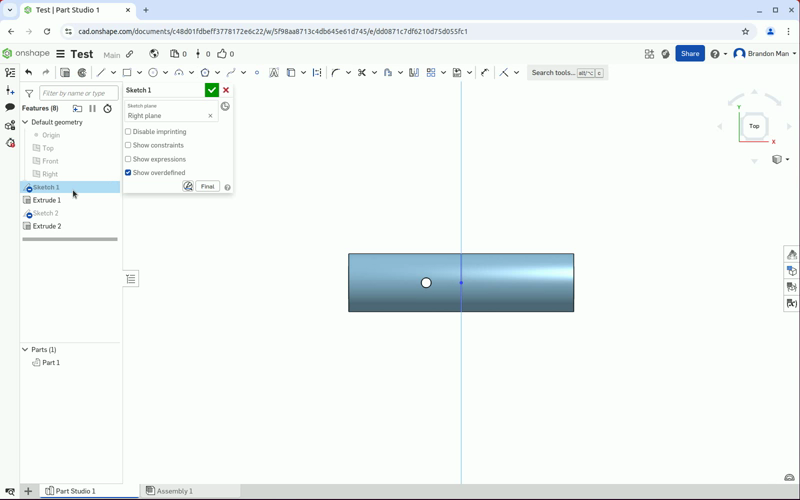
mouse_move(229, 92)
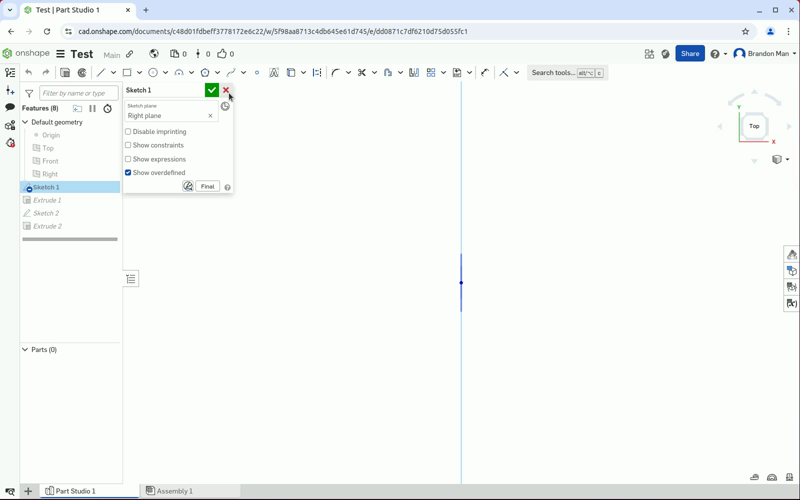
click(229, 92)
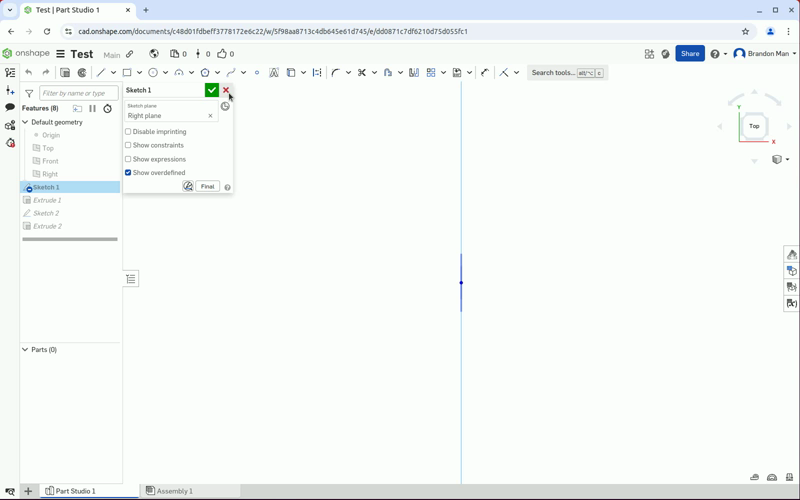
key(shift+s)
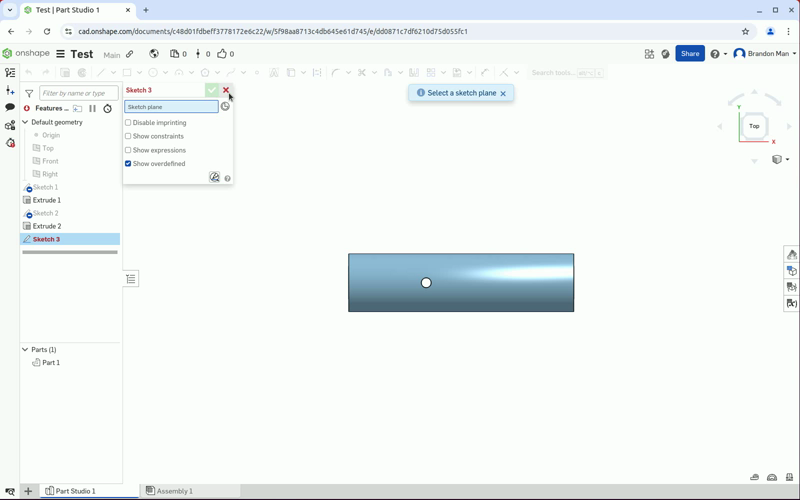
mouse_move(73, 150)
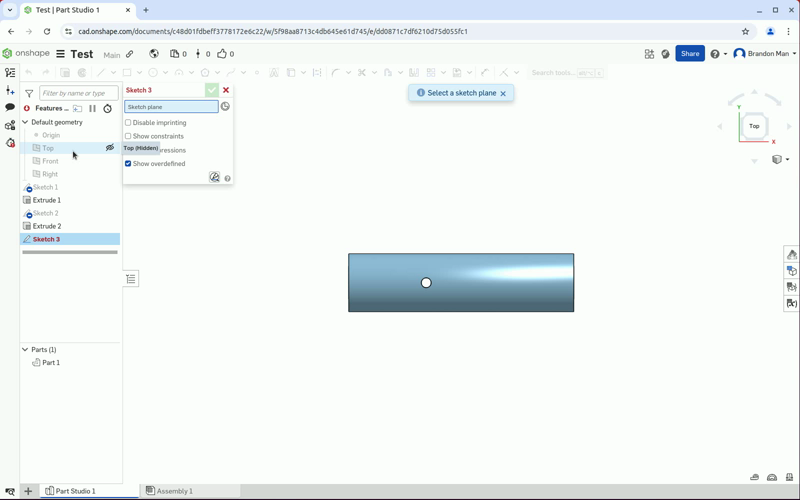
click(73, 150)
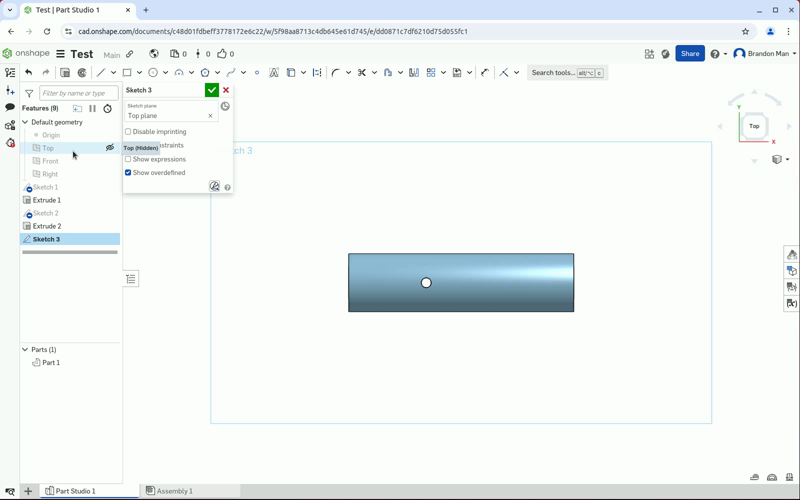
mouse_move(73, 352)
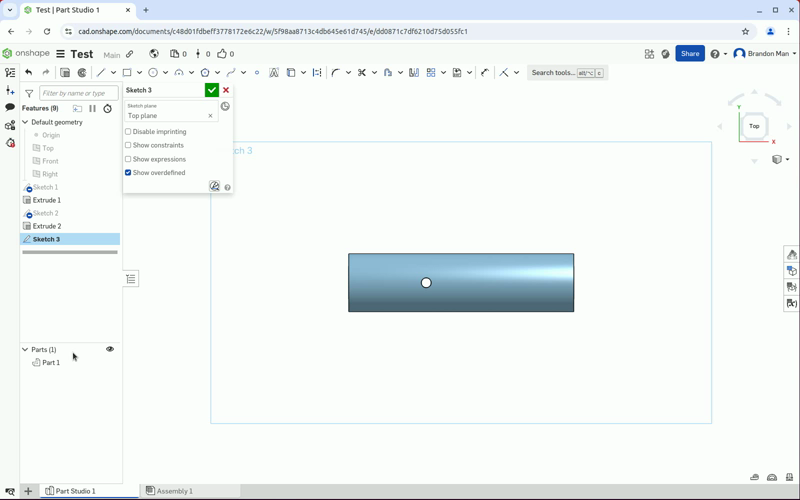
key(y)
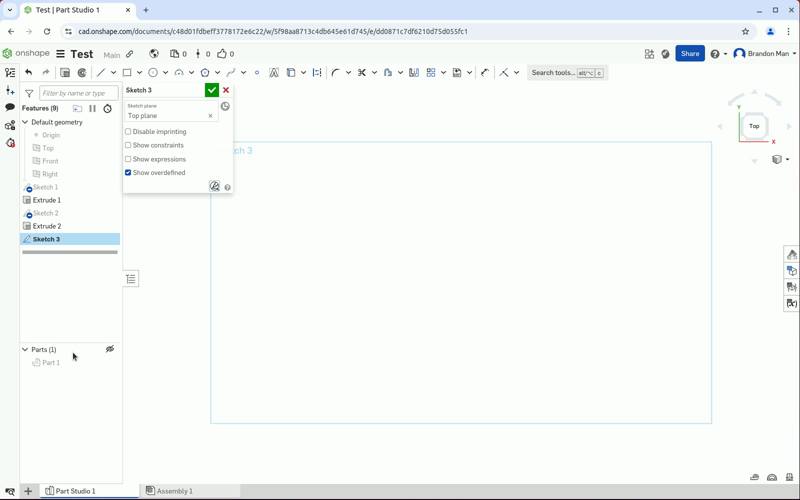
key(c)
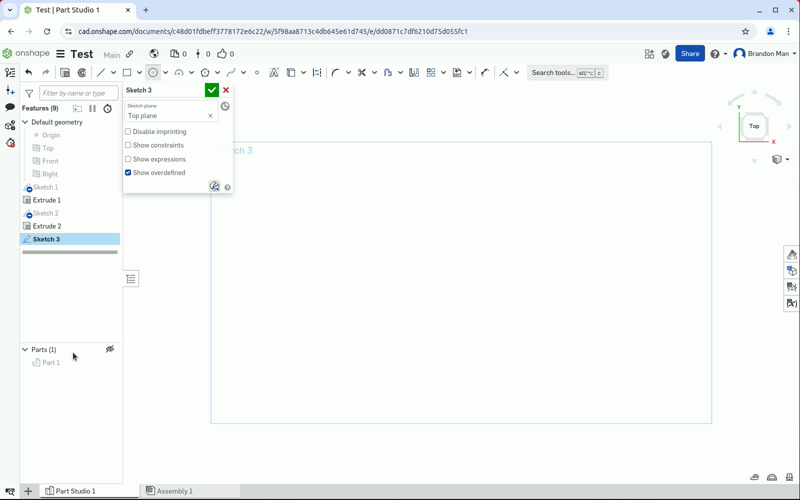
key_down(shift)
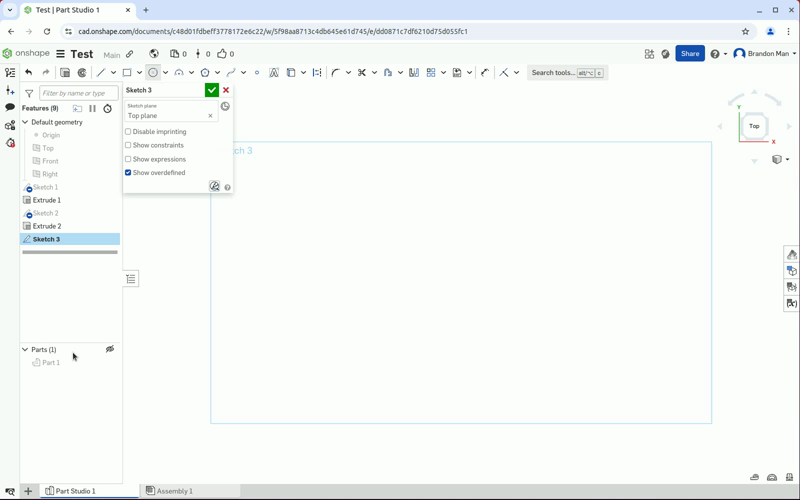
mouse_move(489, 282)
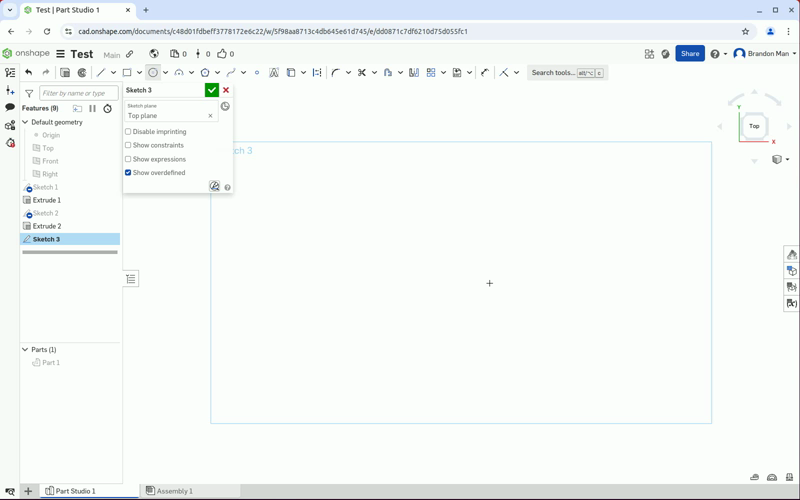
click(489, 282)
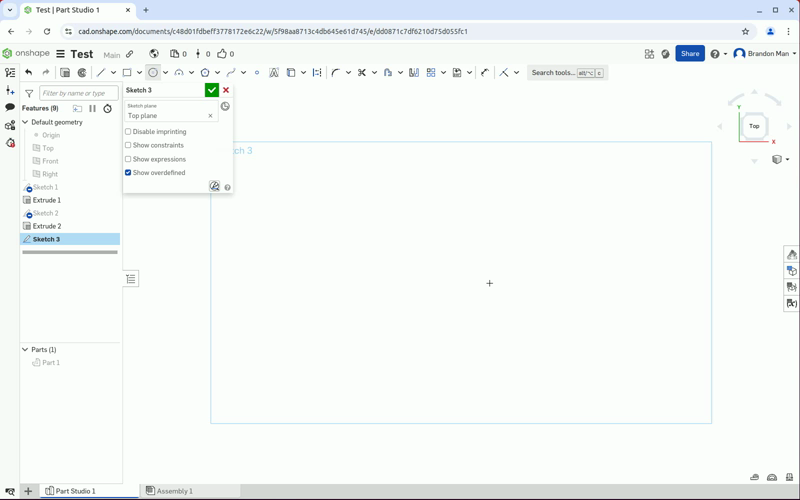
key_up(shift)
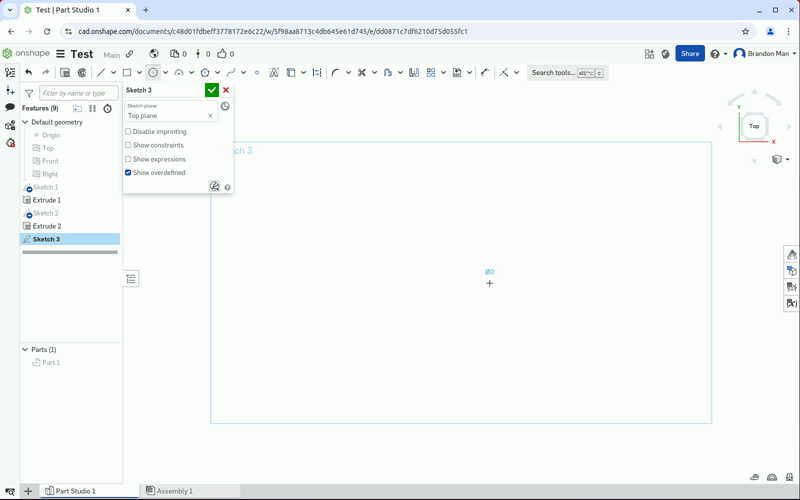
mouse_move(495, 282)
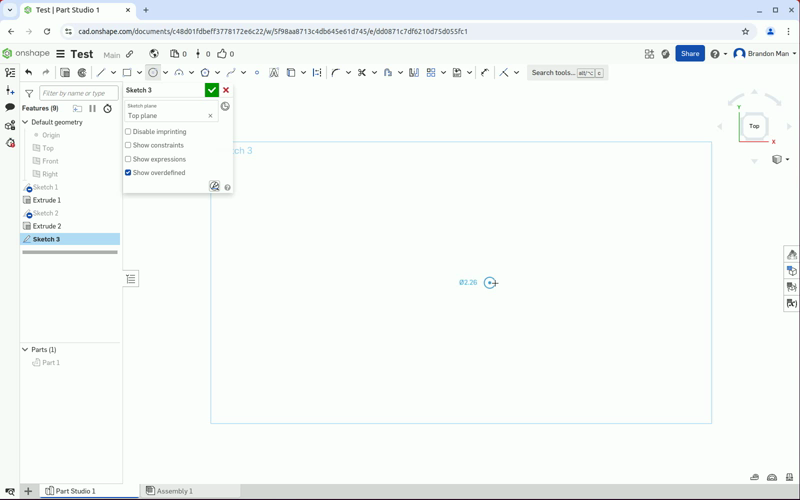
click(495, 282)
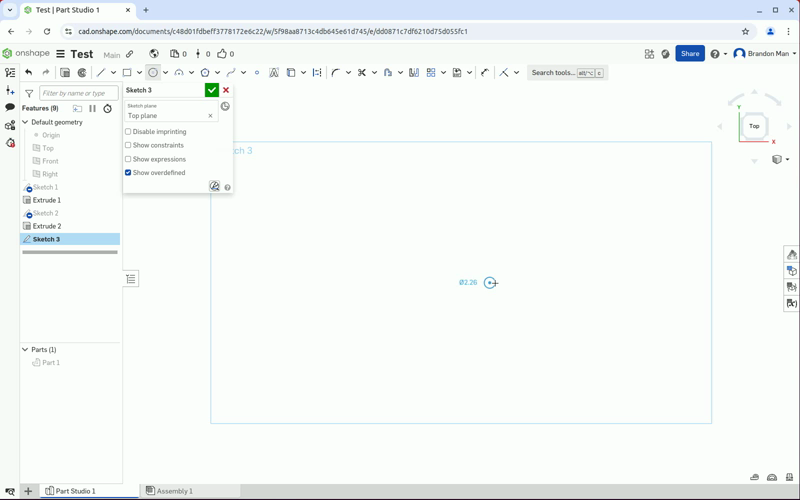
key(esc)
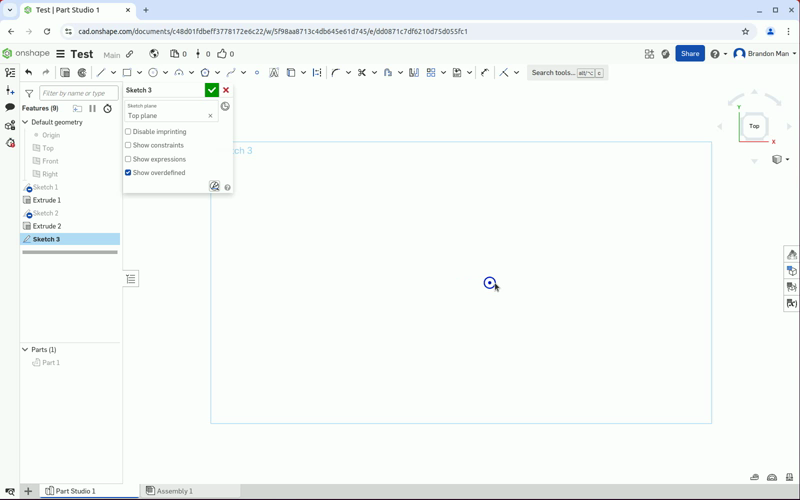
mouse_move(488, 279)
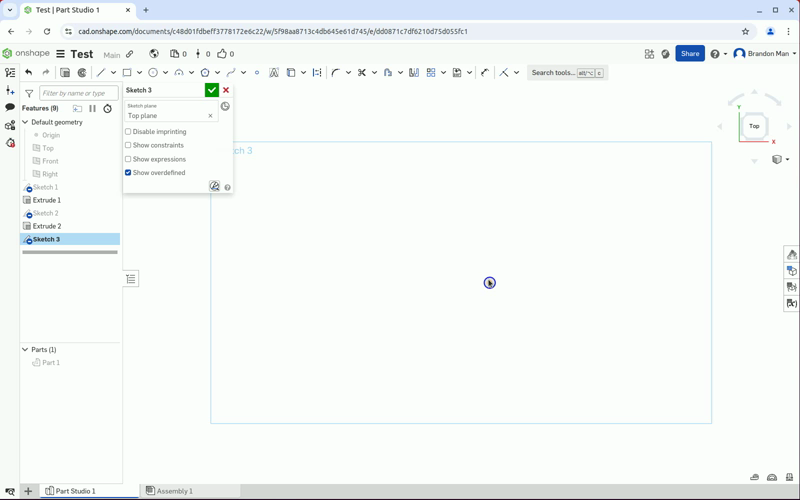
scroll(6)
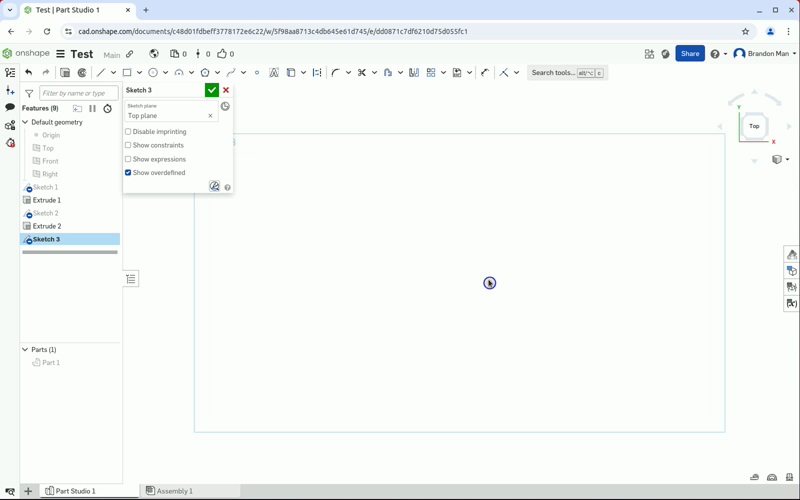
scroll(6)
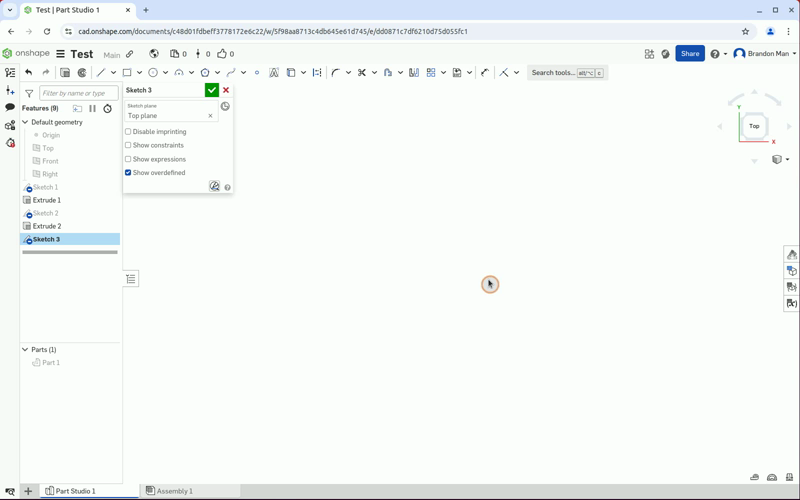
scroll(6)
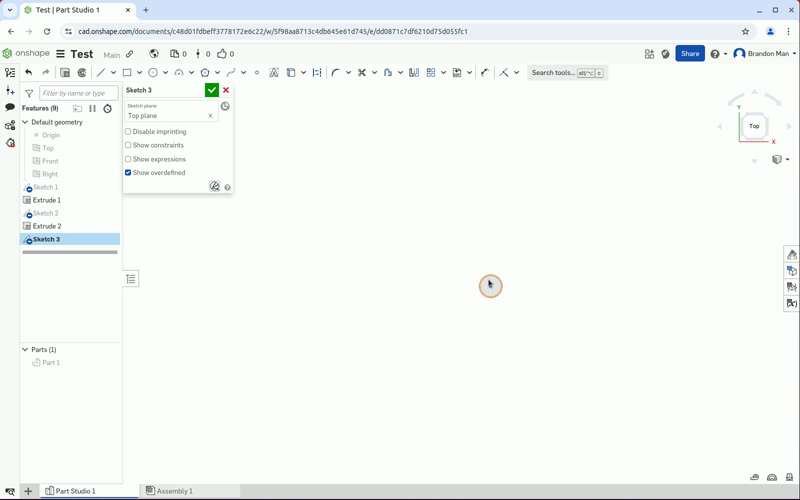
scroll(6)
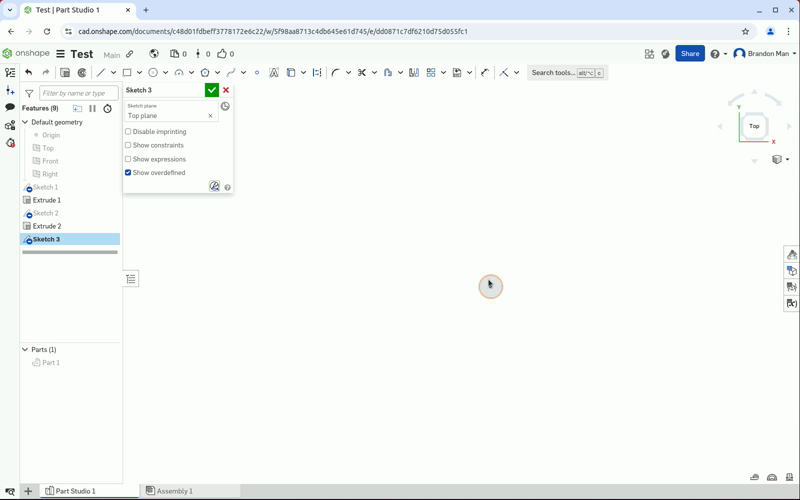
scroll(6)
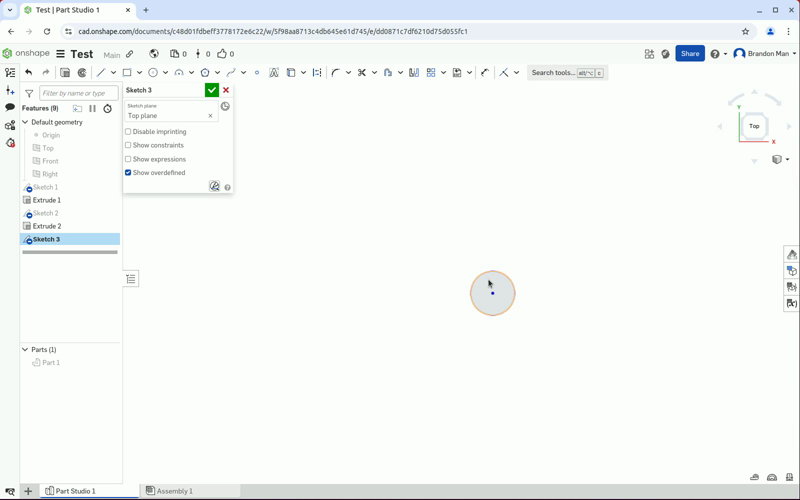
scroll(6)
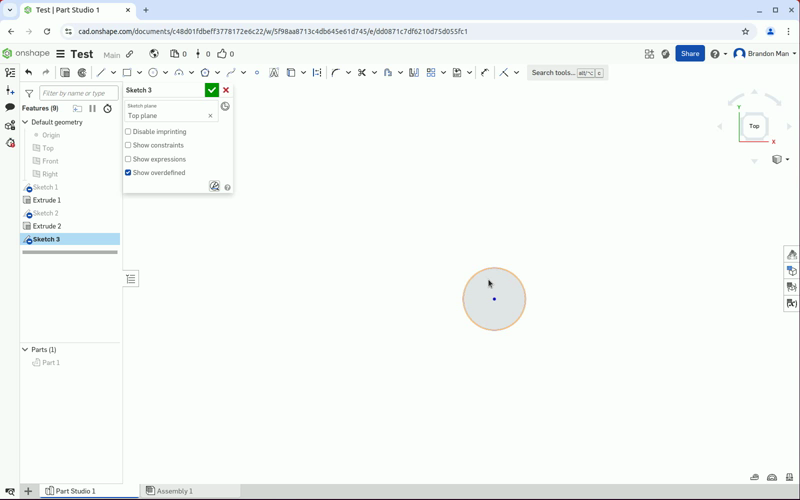
scroll(6)
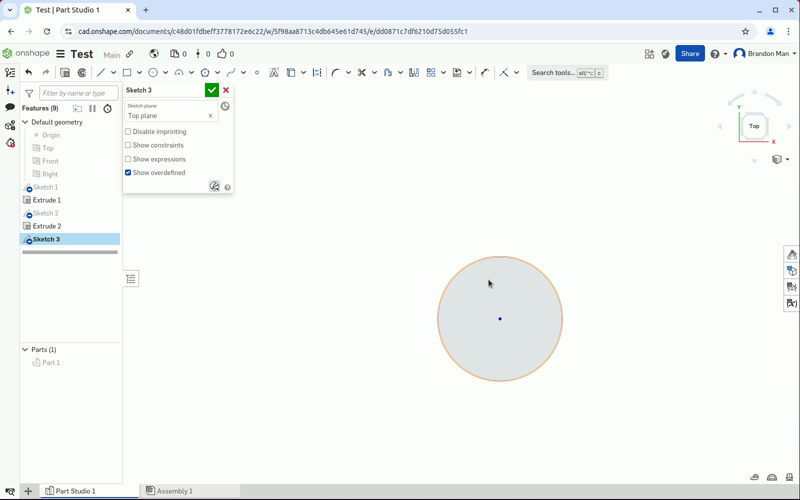
click(488, 279)
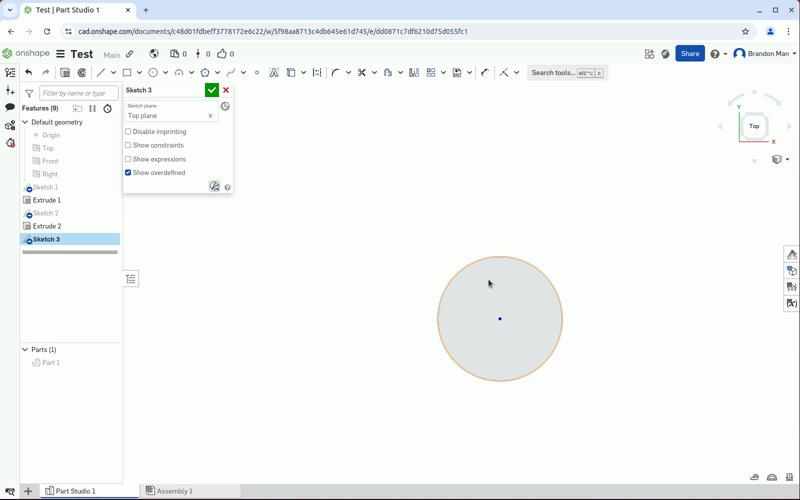
scroll(-6)
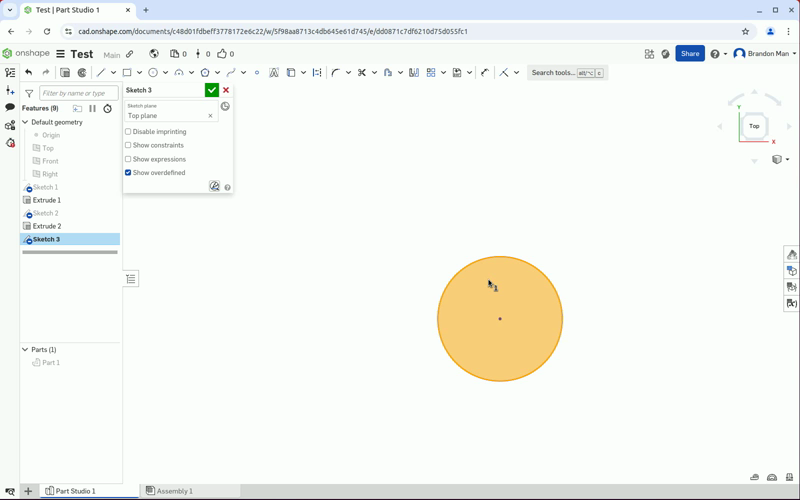
scroll(-6)
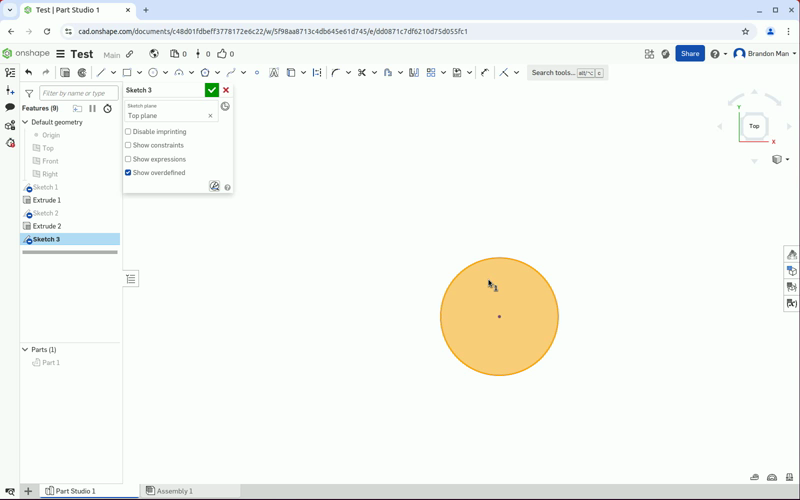
scroll(-6)
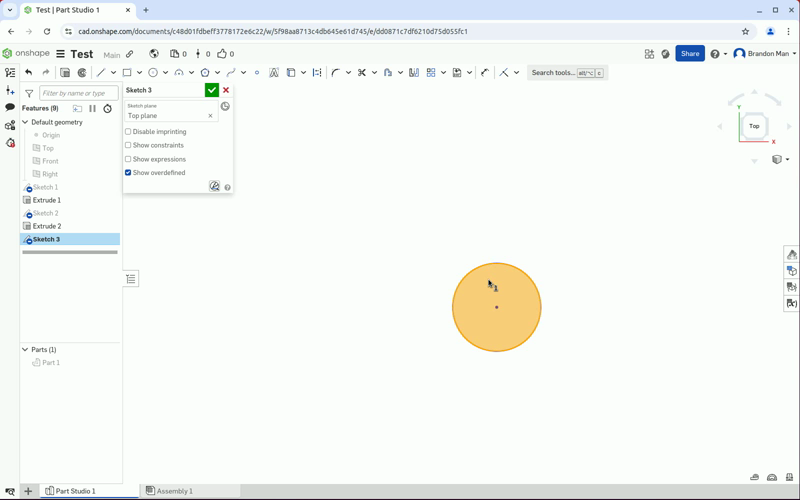
scroll(-6)
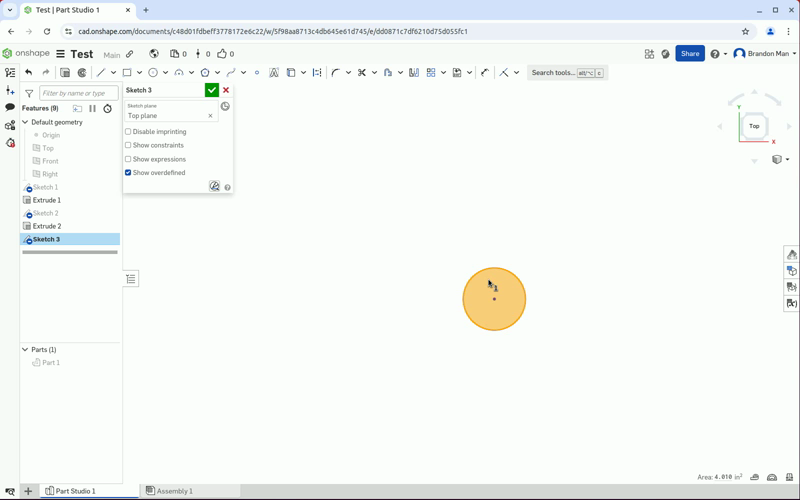
scroll(-6)
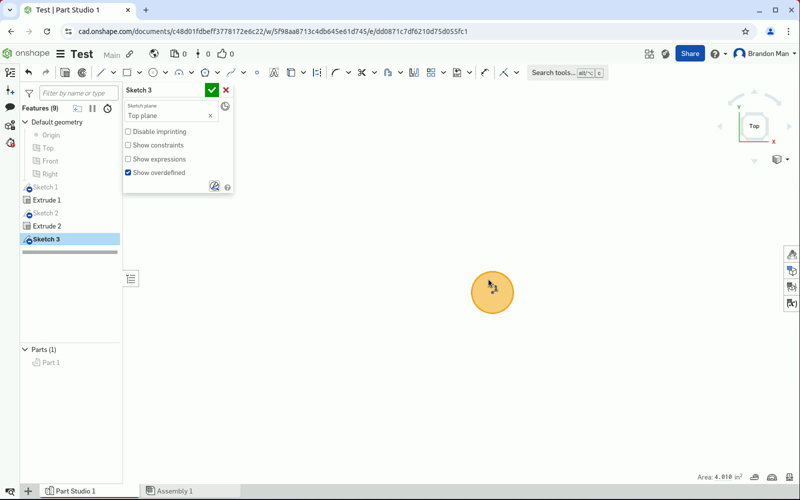
scroll(-6)
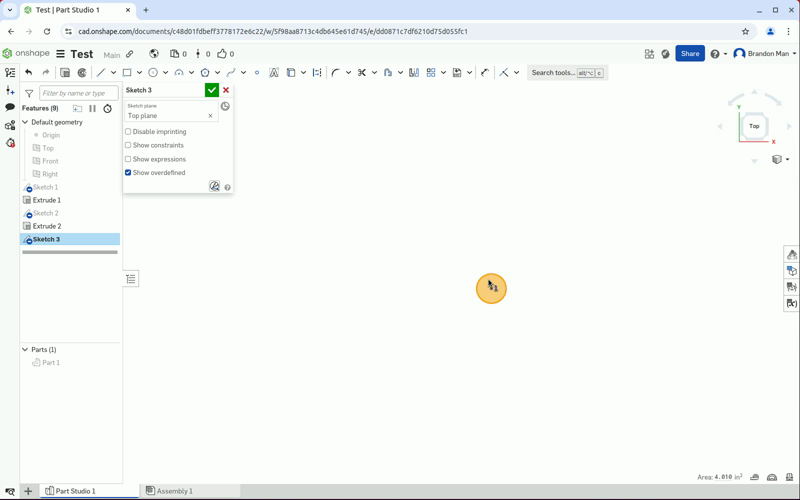
scroll(-6)
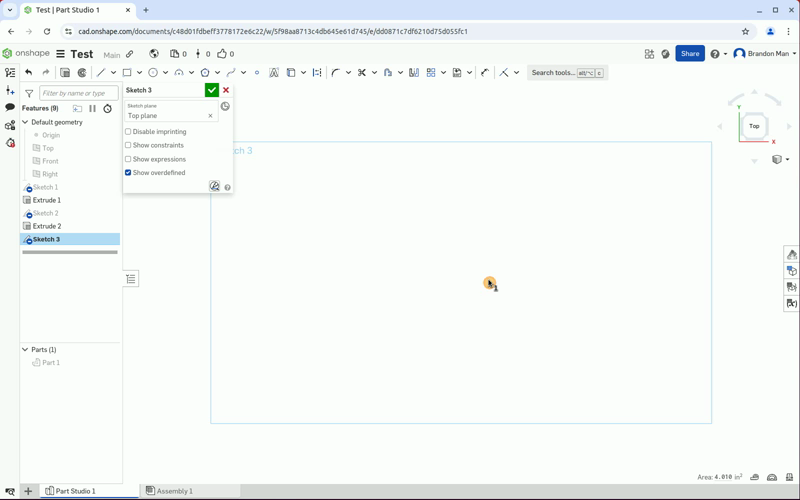
mouse_move(73, 352)
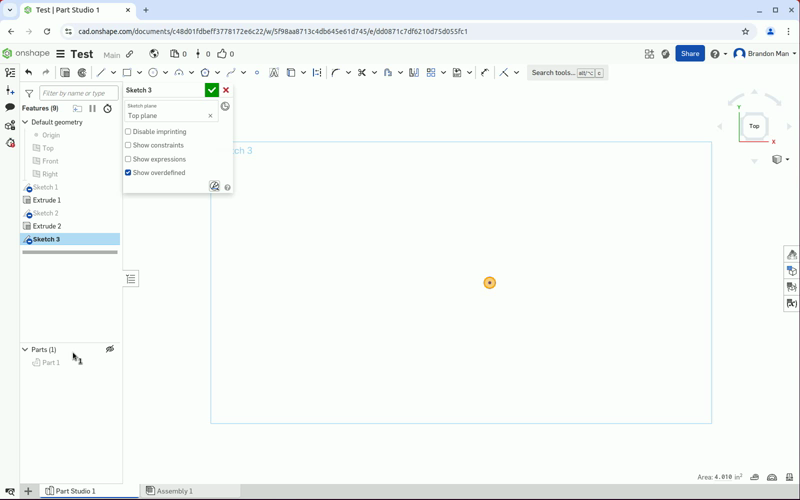
key(shift+y)
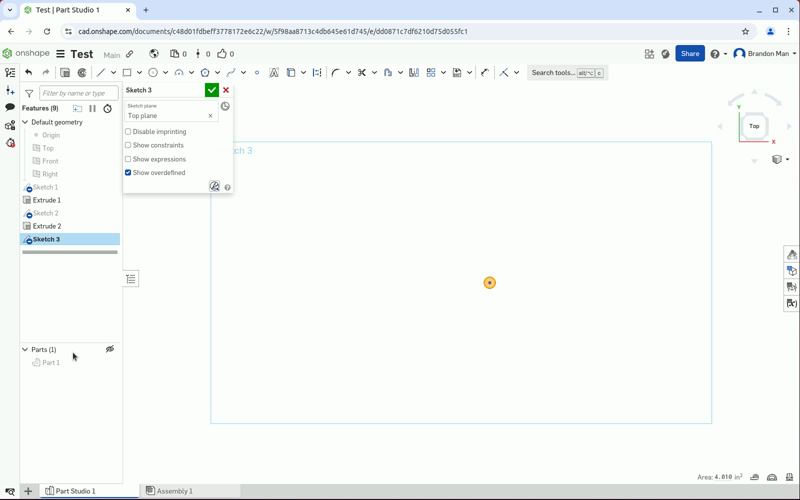
key(shift+e)
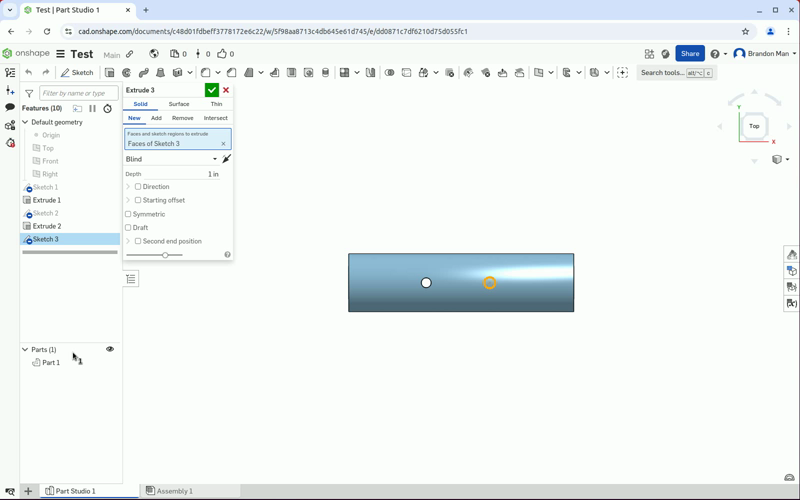
mouse_move(143, 106)
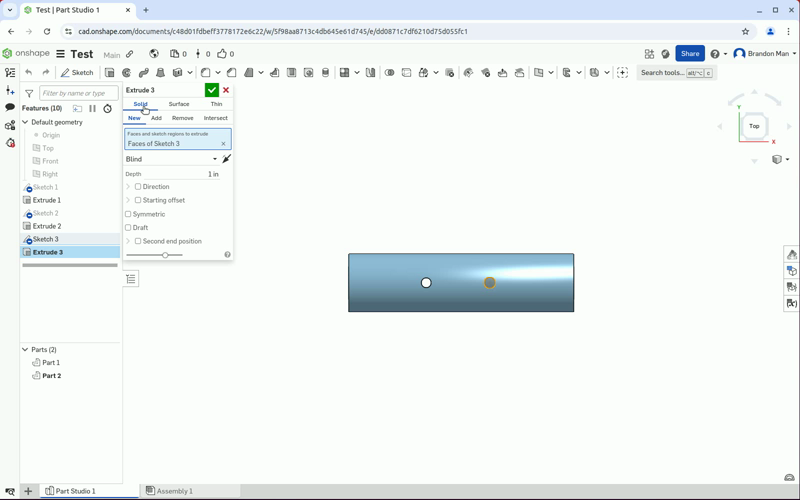
click(143, 106)
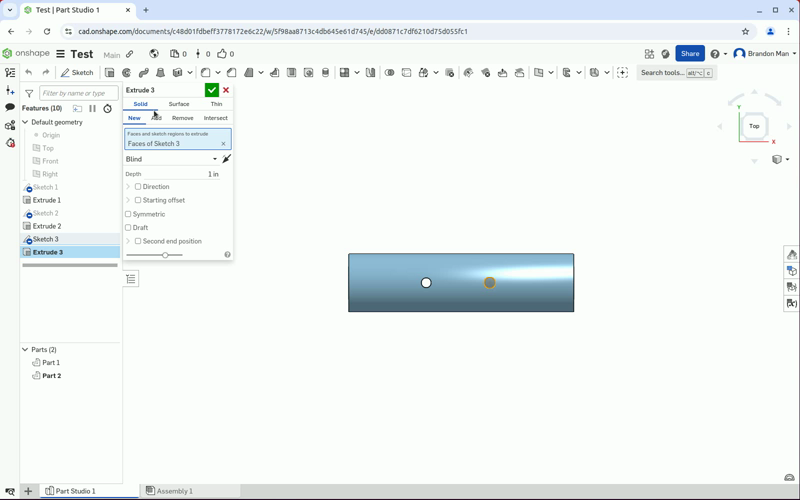
mouse_move(186, 120)
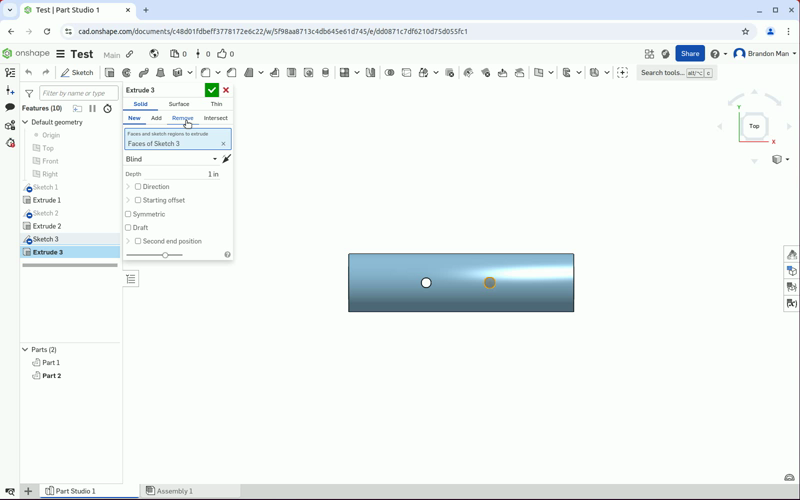
click(186, 120)
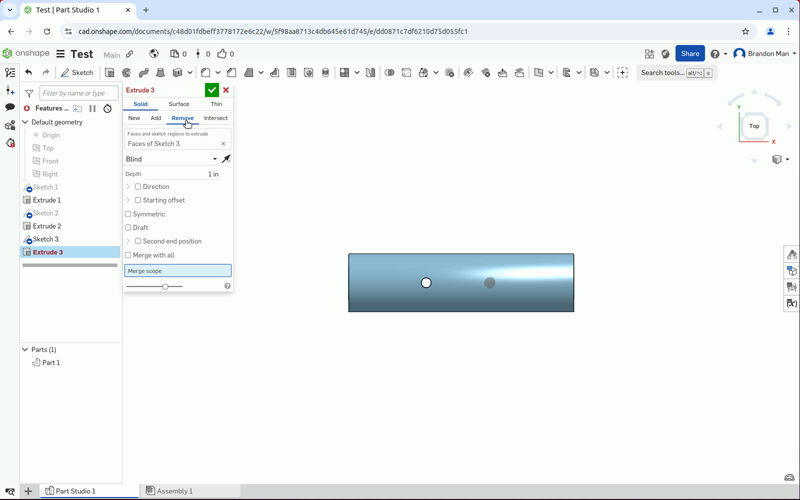
key(tab, 4)
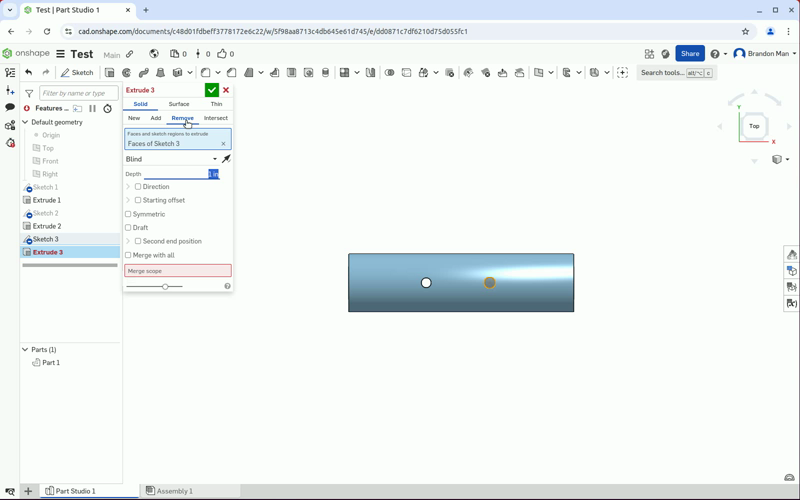
text(13.962)
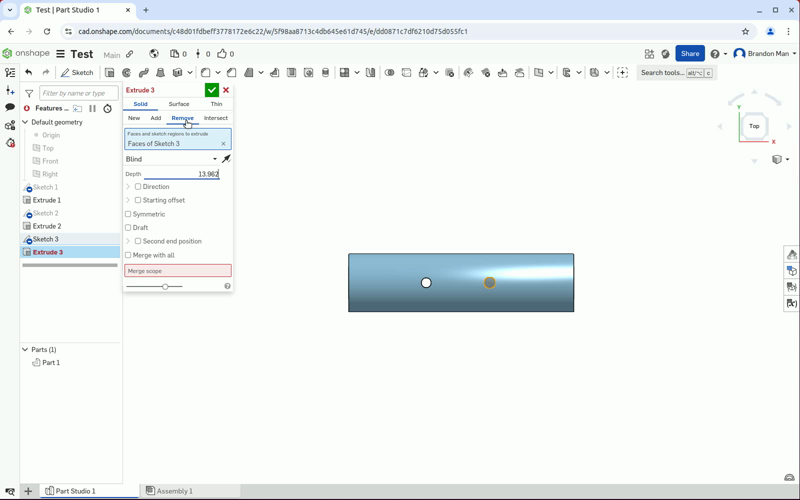
key(tab, 3)
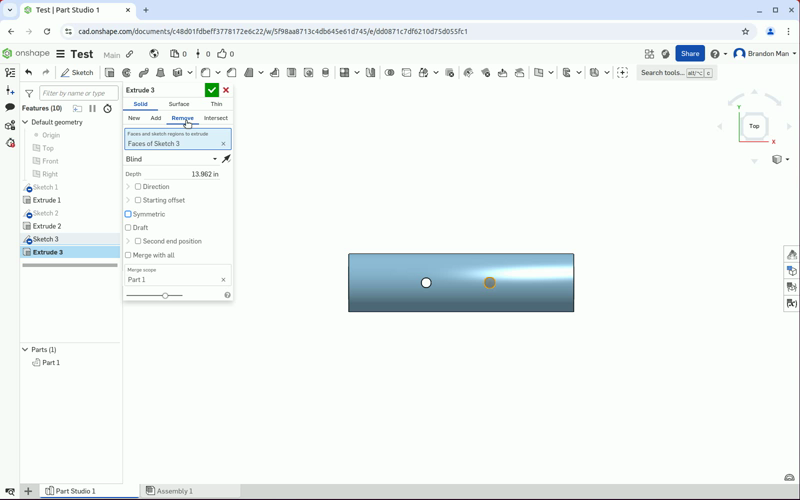
key(space)
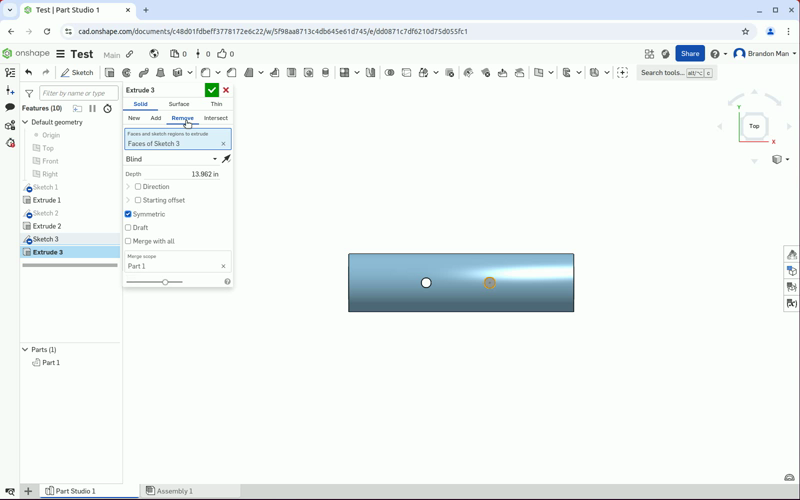
key(tab, 2)
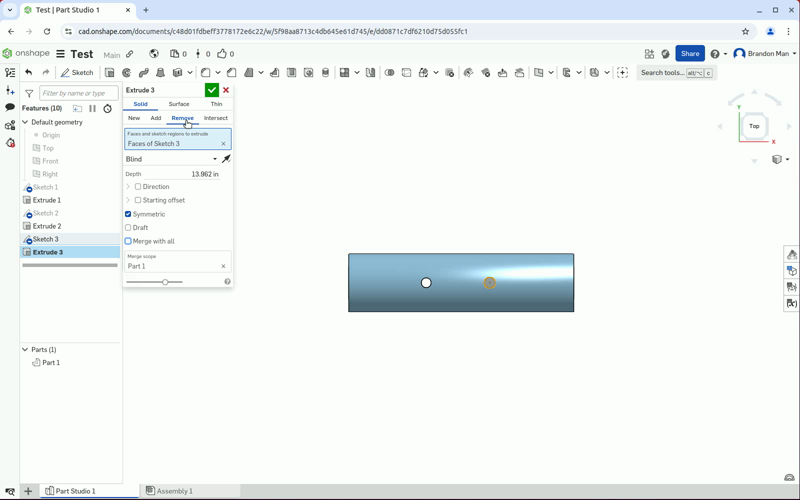
key(space)
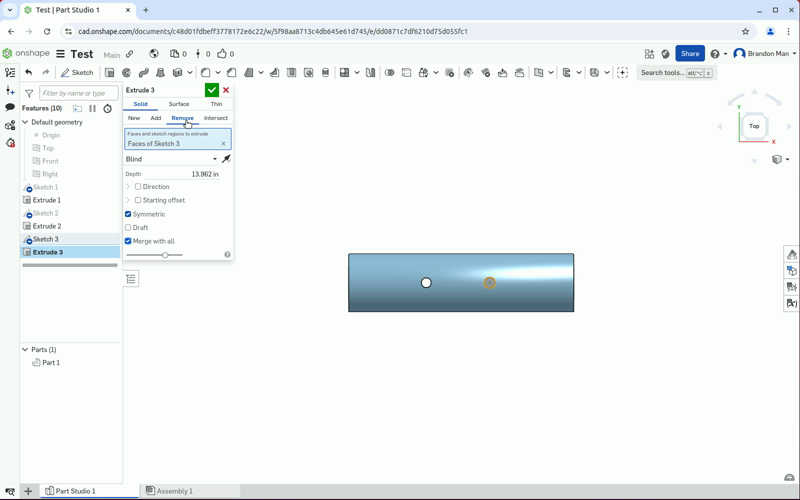
key(enter)
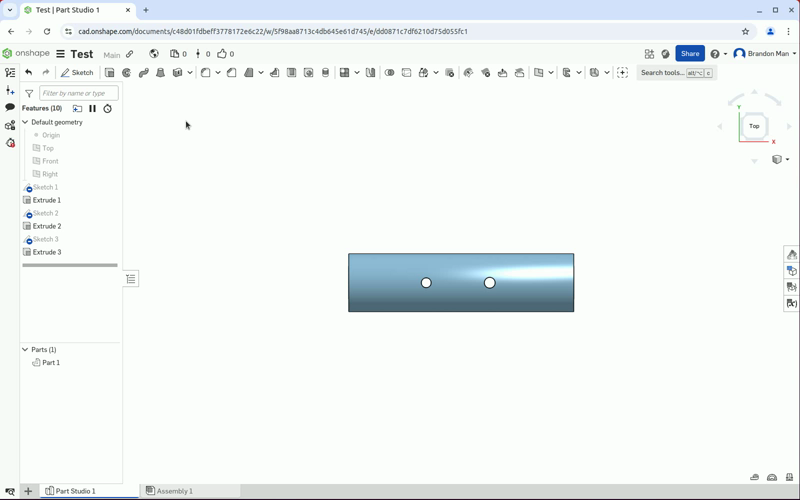
key(shift+h)
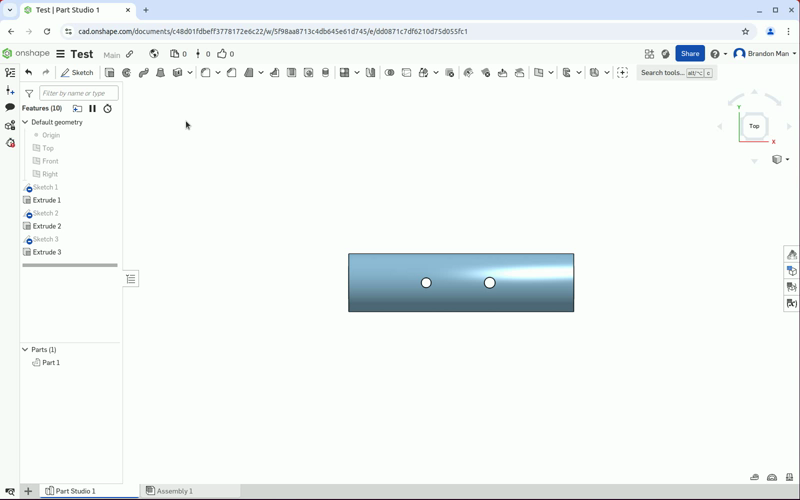
key(shift+h)
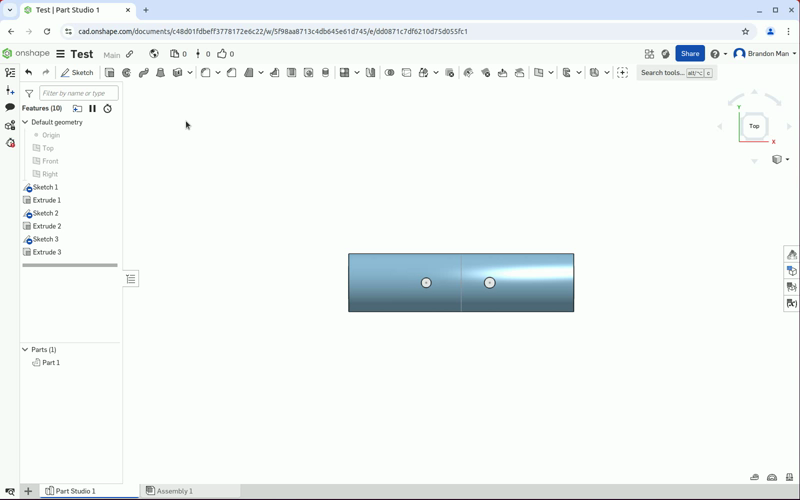
key(shift+7)
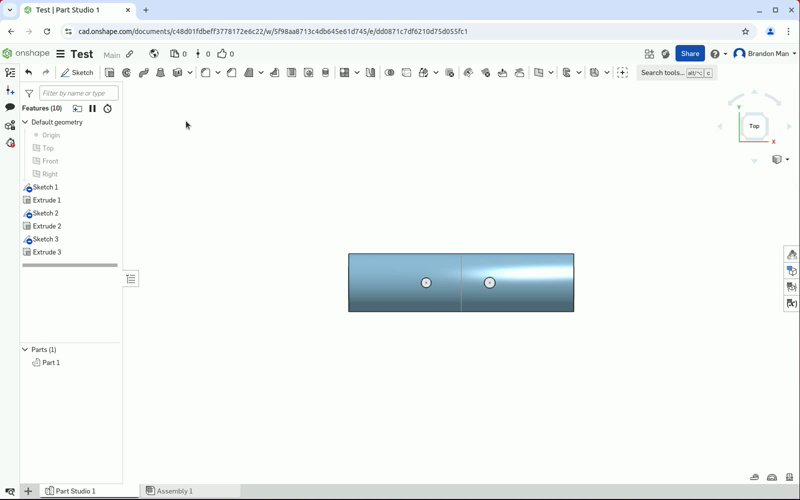
key(up, 3)
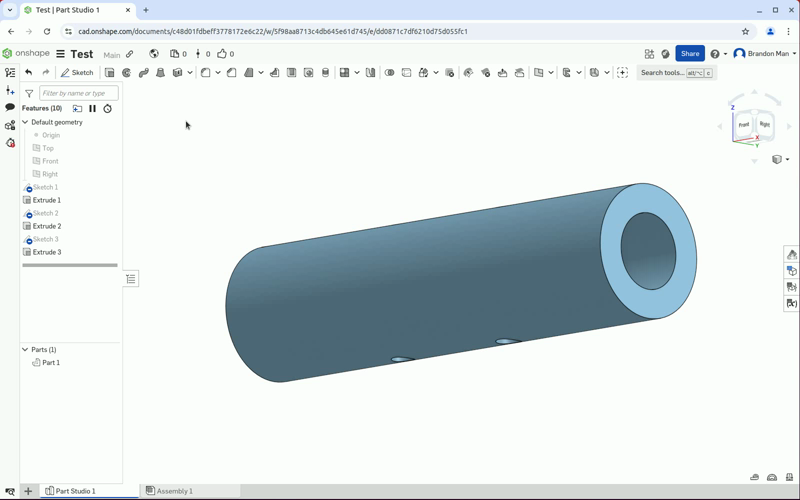
key(left, 3)
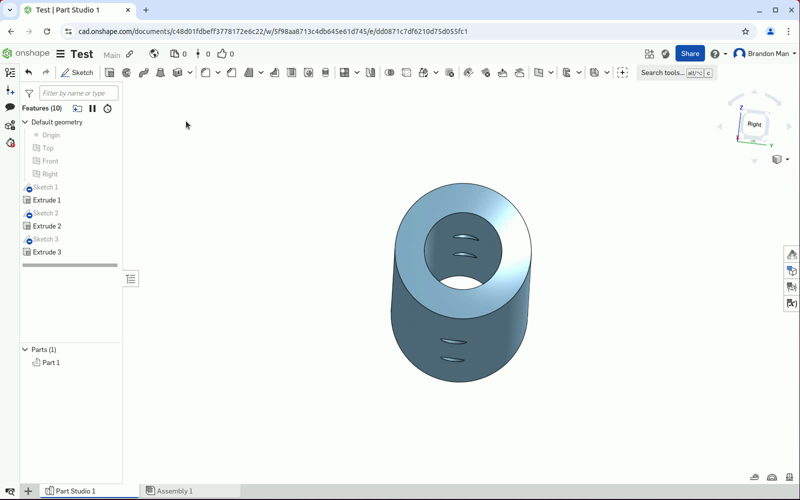
key(right, 3)
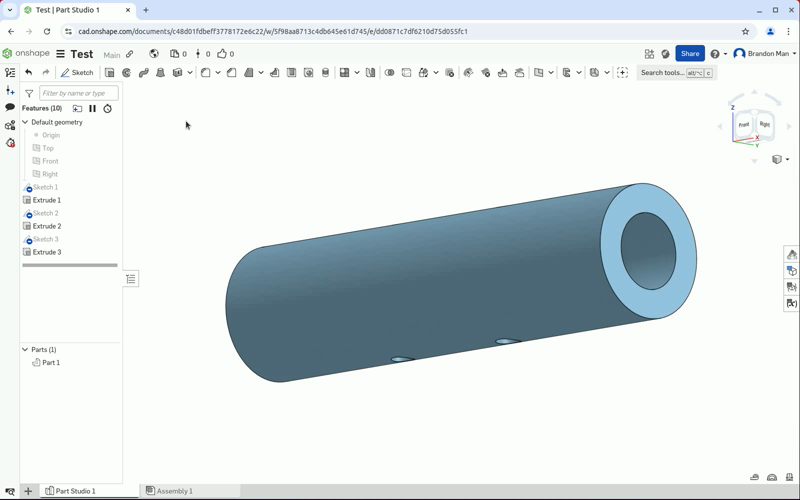
key(down, 3)
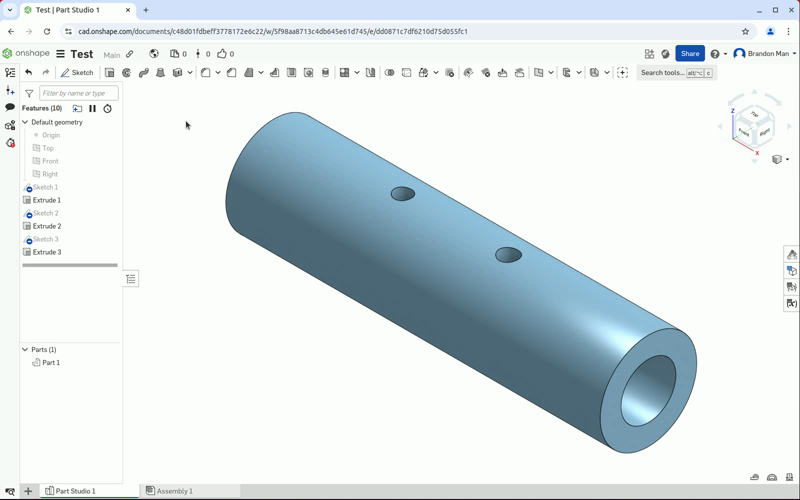
mouse_move(73, 189)
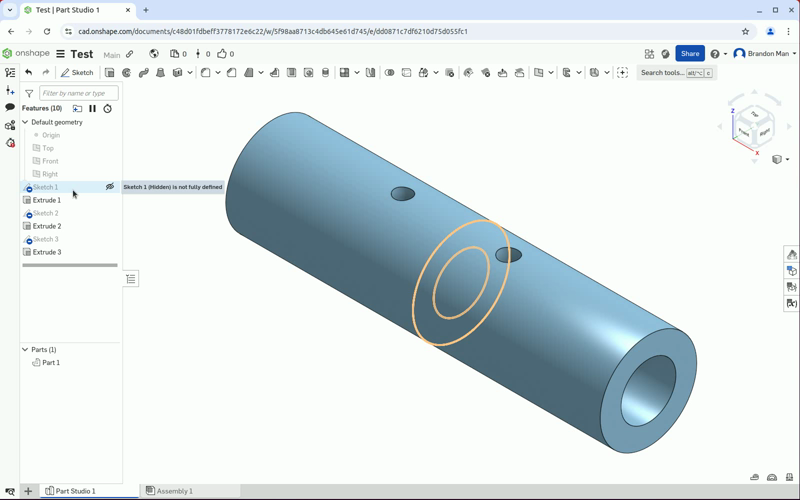
click(73, 189)